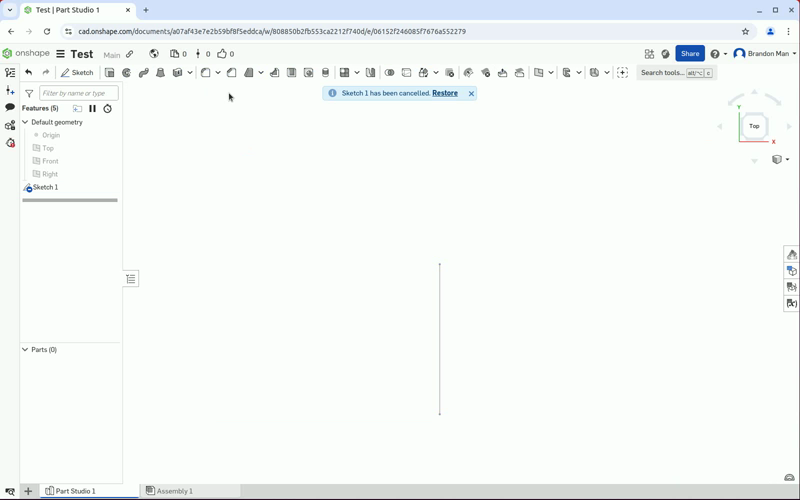
key(shift+h)
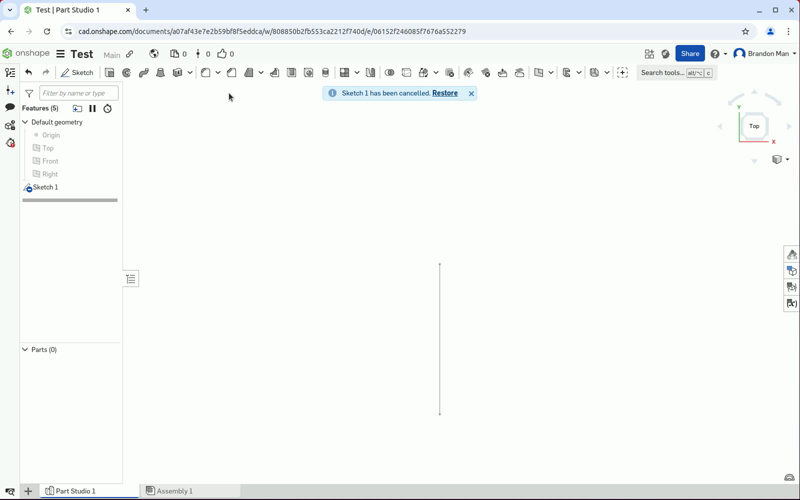
key(shift+s)
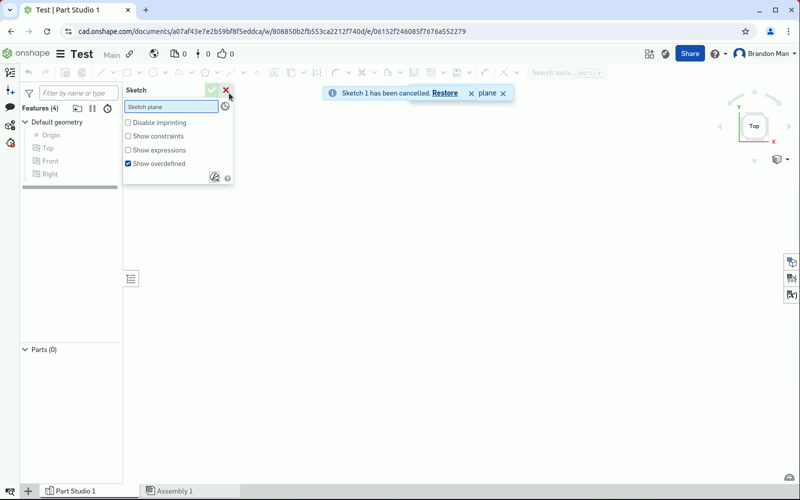
mouse_move(73, 150)
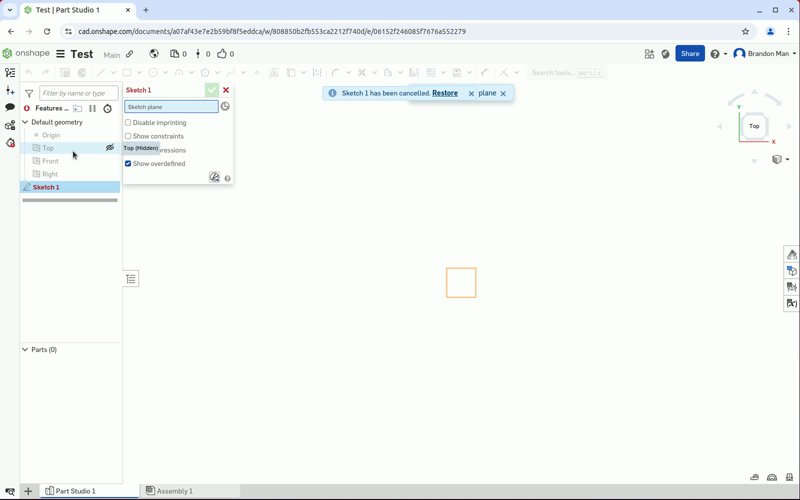
click(73, 150)
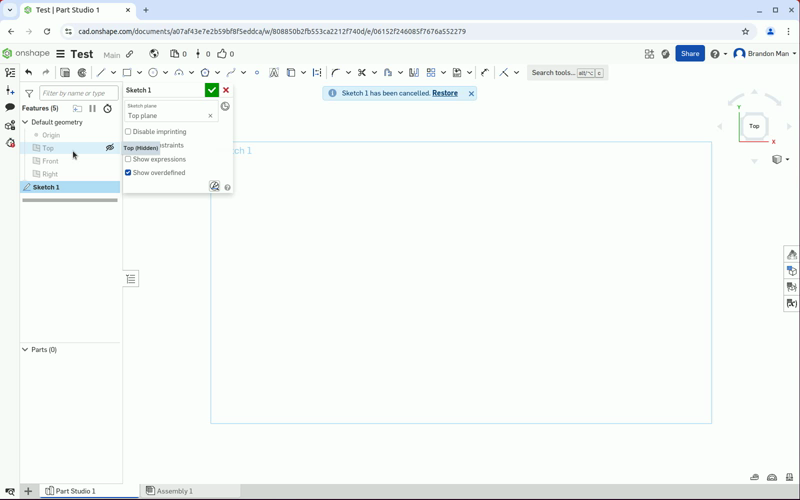
mouse_move(73, 352)
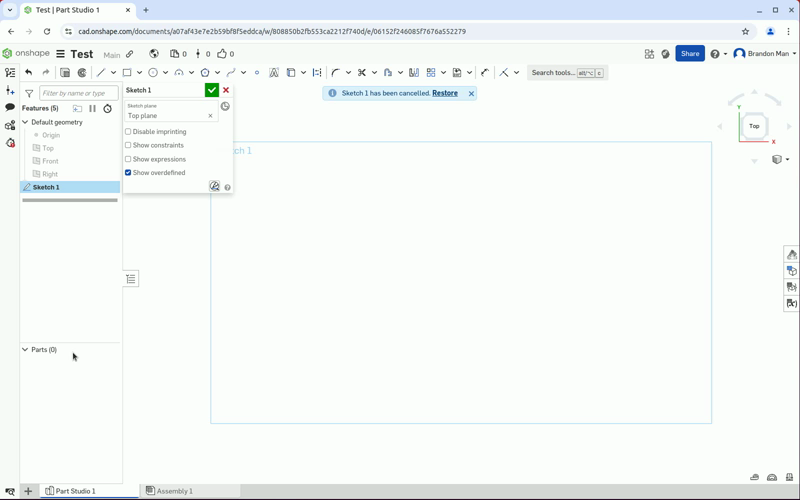
key(y)
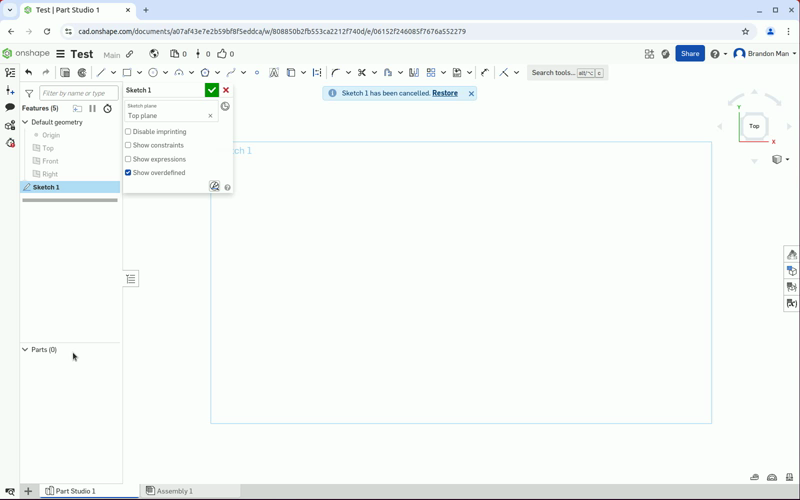
key(l)
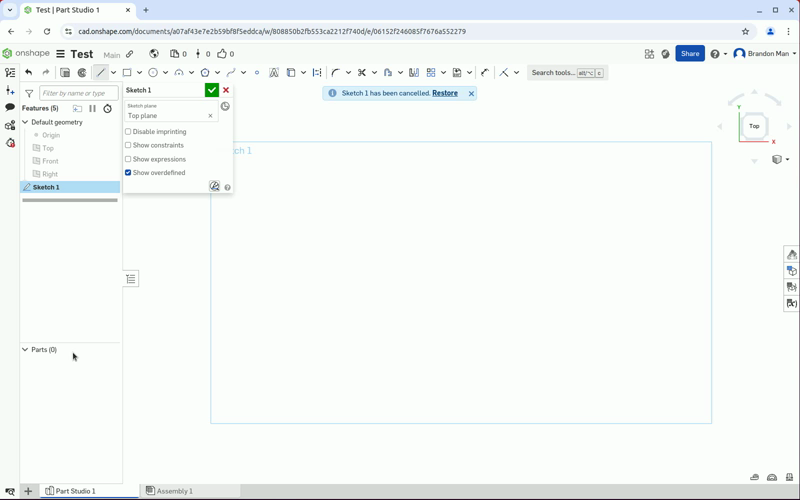
key_down(shift)
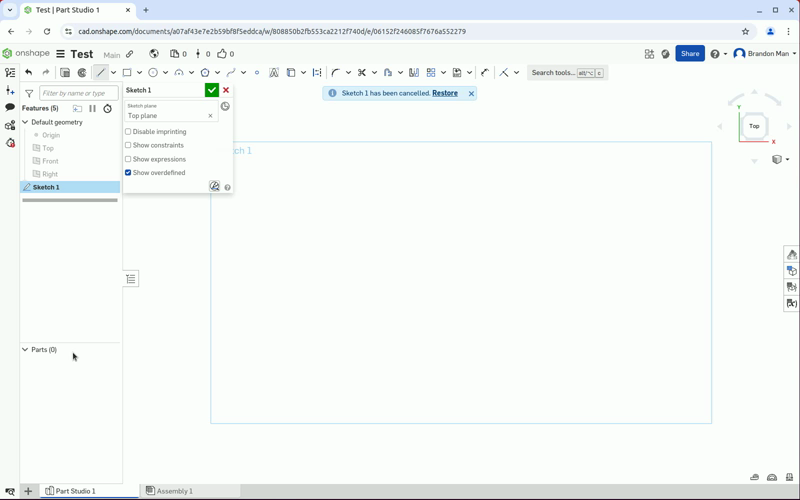
mouse_move(399, 334)
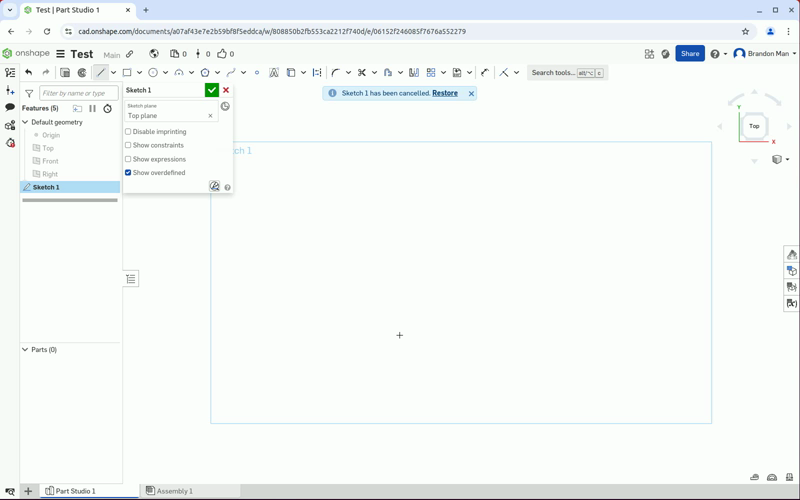
click(399, 334)
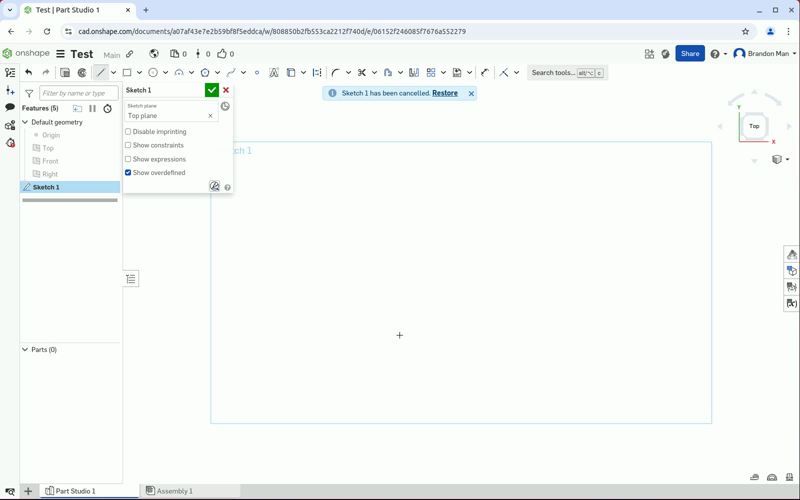
key_up(shift)
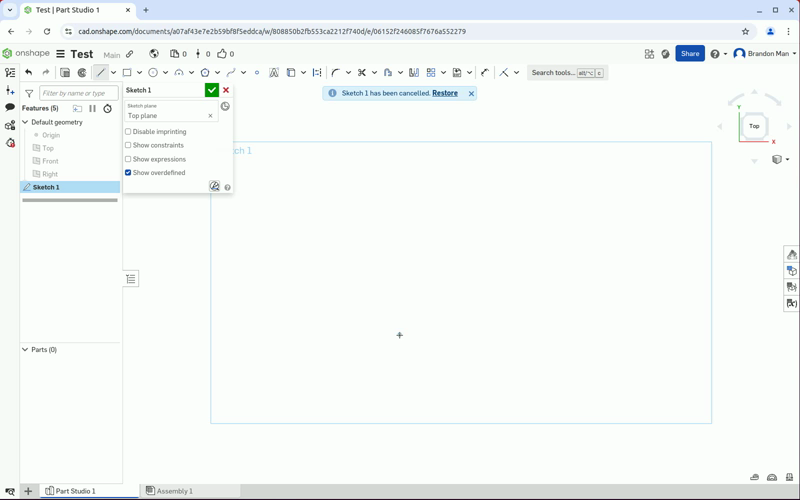
key_down(shift)
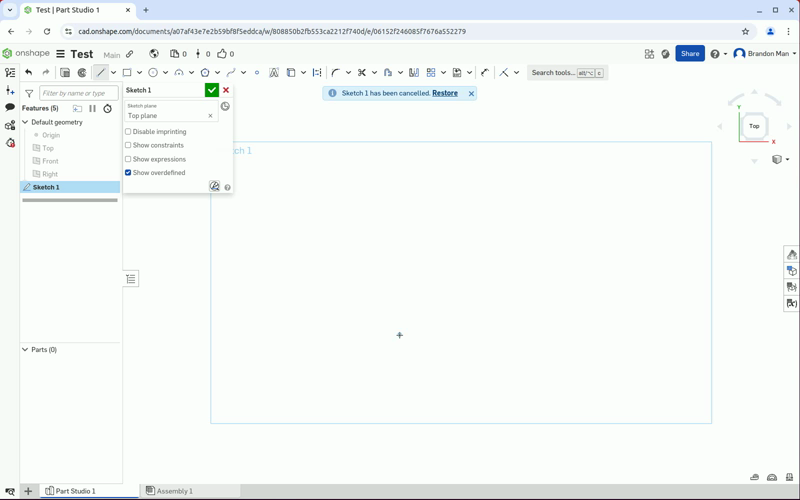
mouse_move(521, 334)
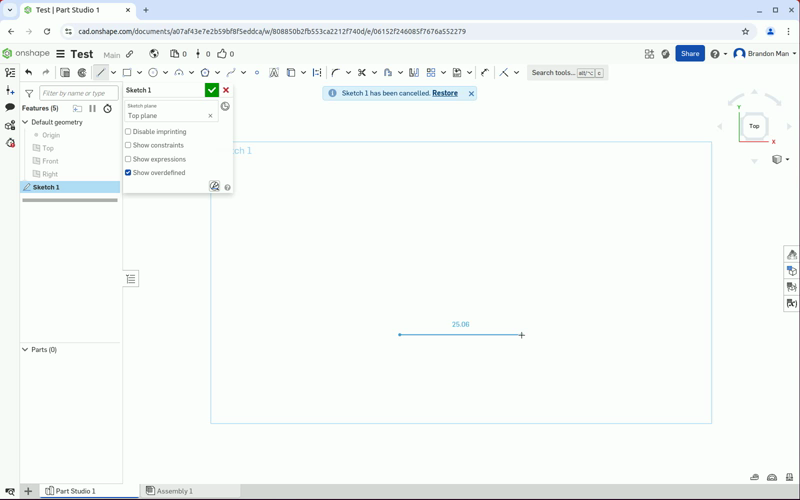
click(521, 334)
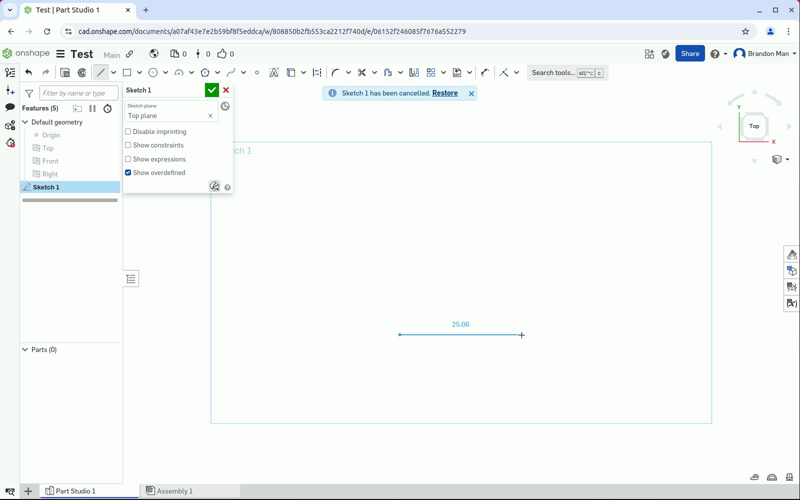
key_up(shift)
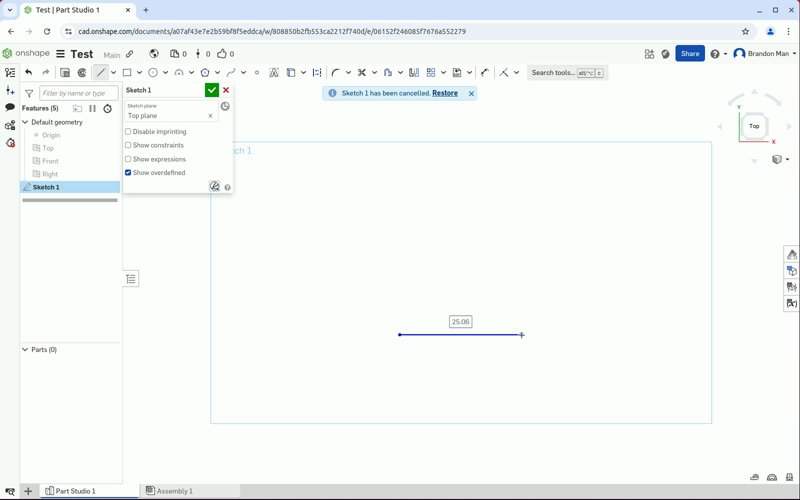
key_down(shift)
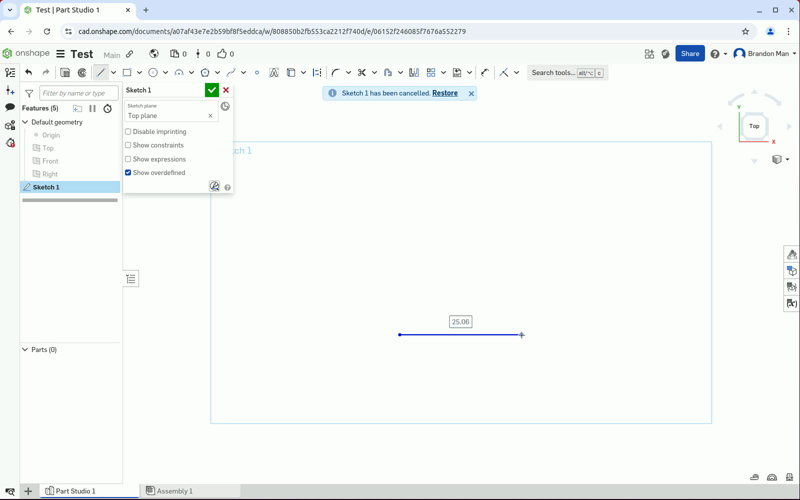
mouse_move(521, 230)
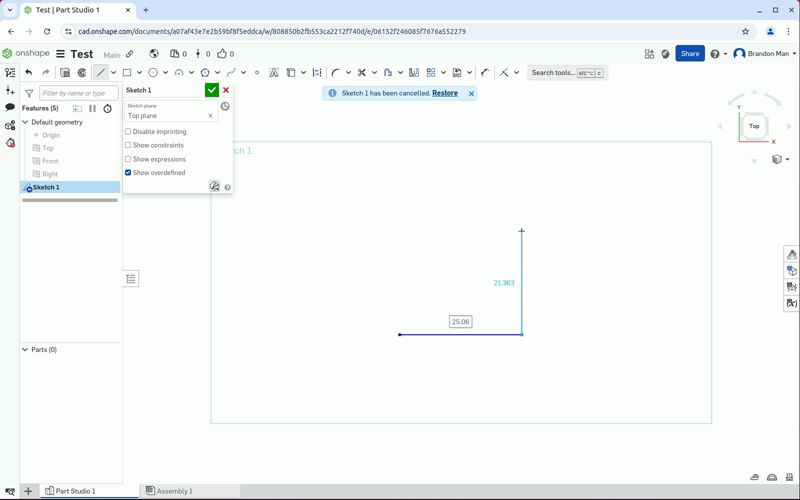
click(521, 230)
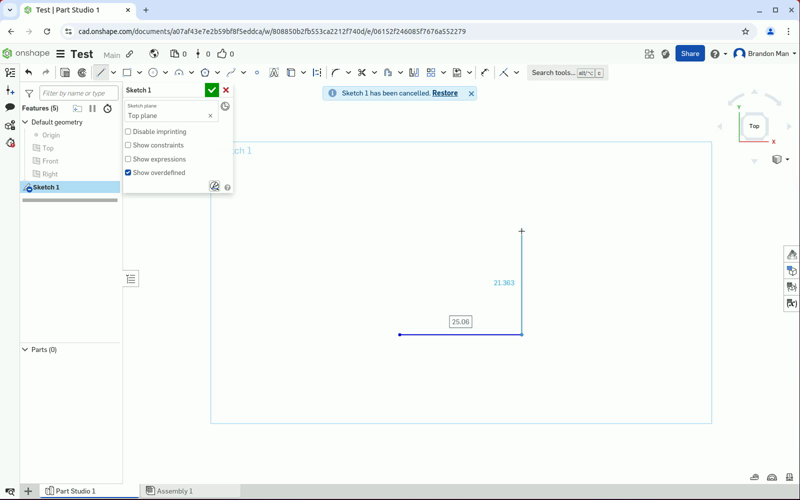
key_up(shift)
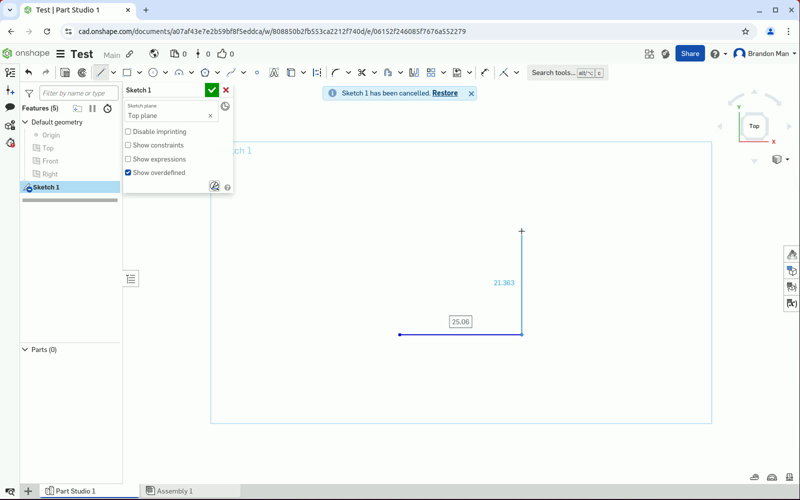
key_down(shift)
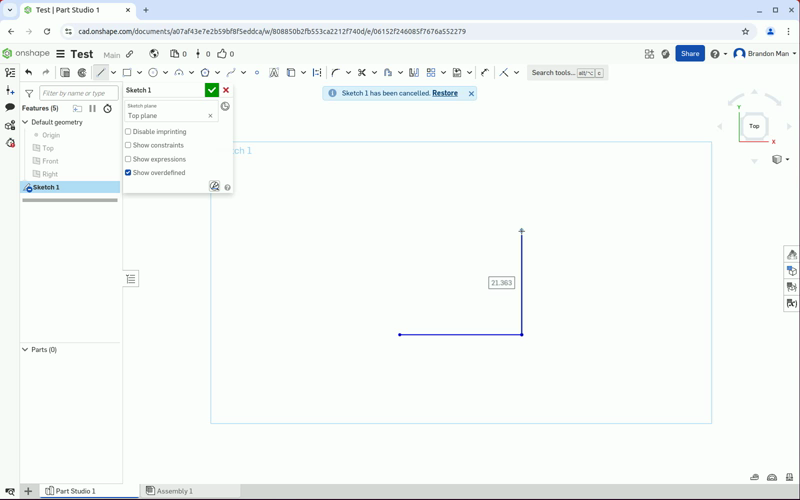
mouse_move(399, 230)
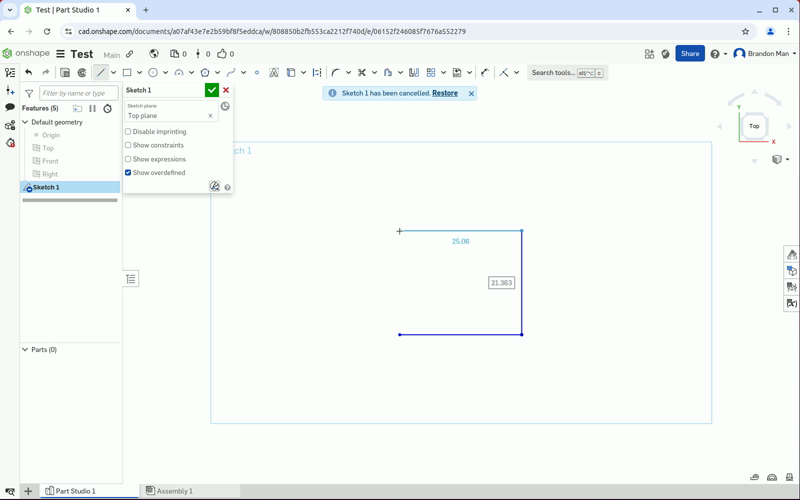
click(399, 230)
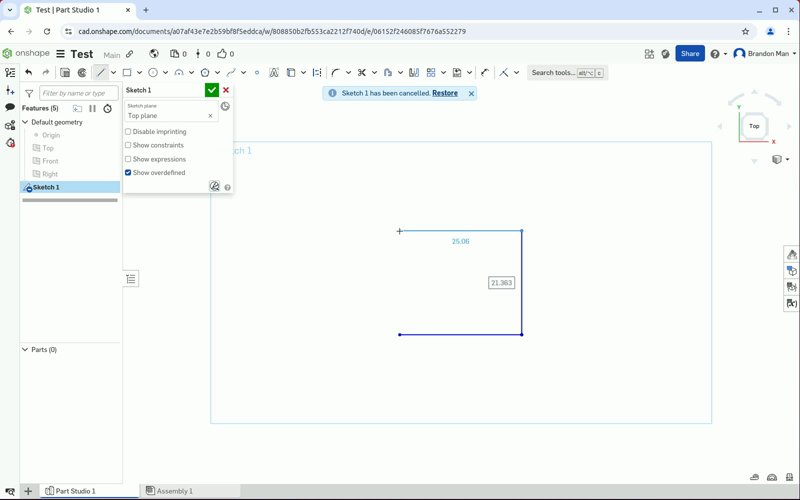
key_up(shift)
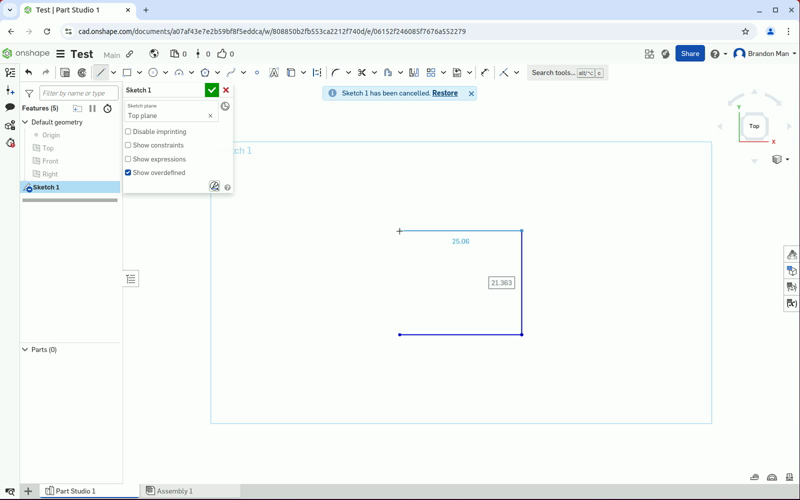
key_down(shift)
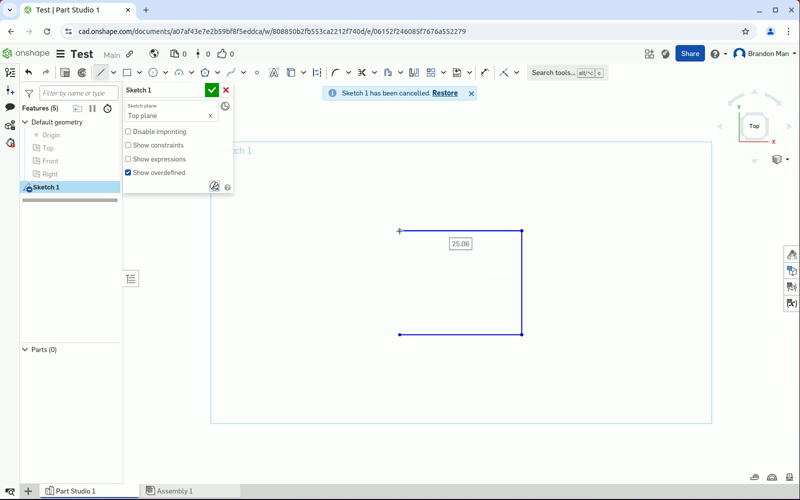
mouse_move(399, 334)
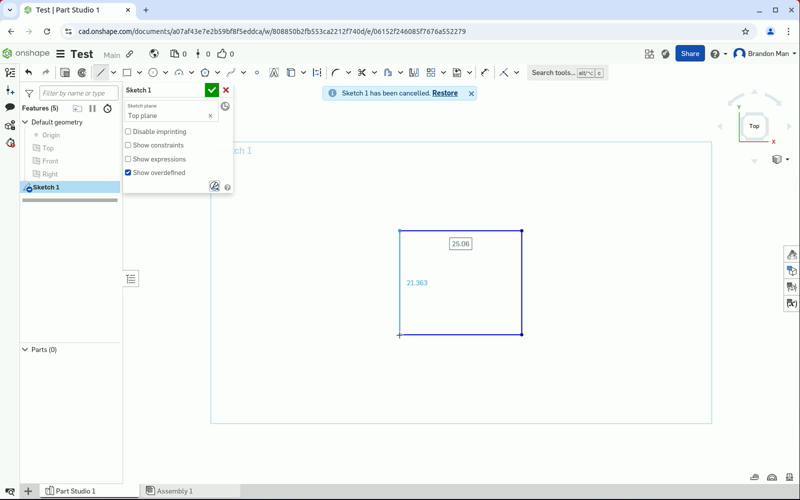
key_up(shift)
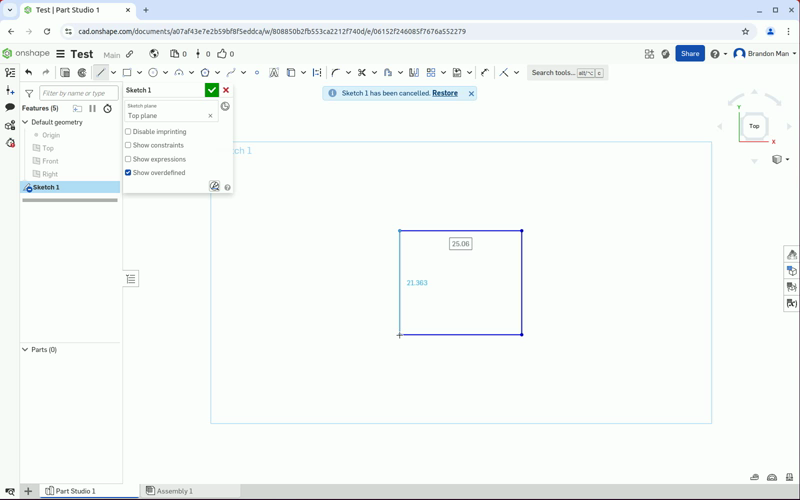
click(399, 334)
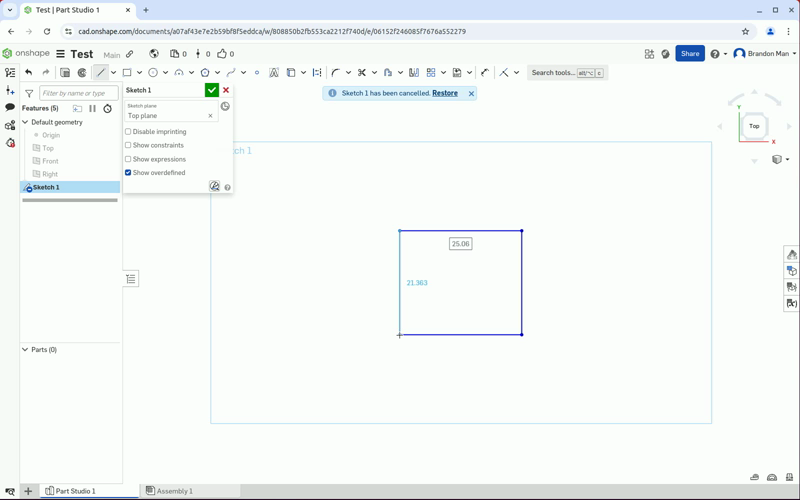
key(esc)
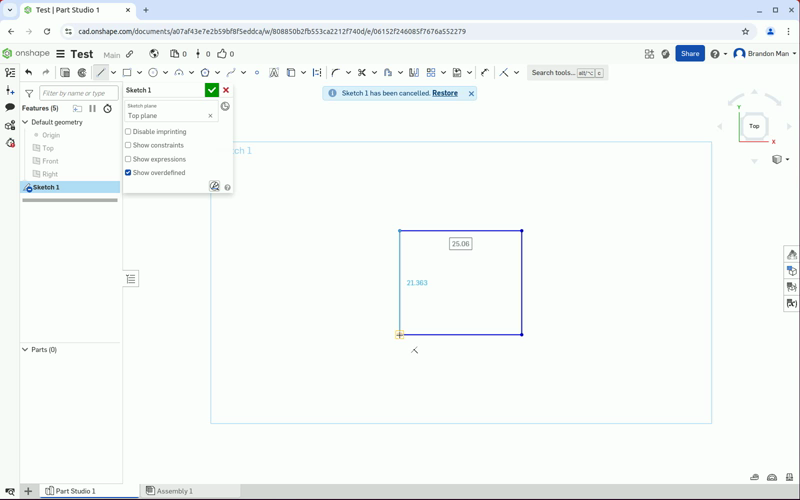
mouse_move(472, 284)
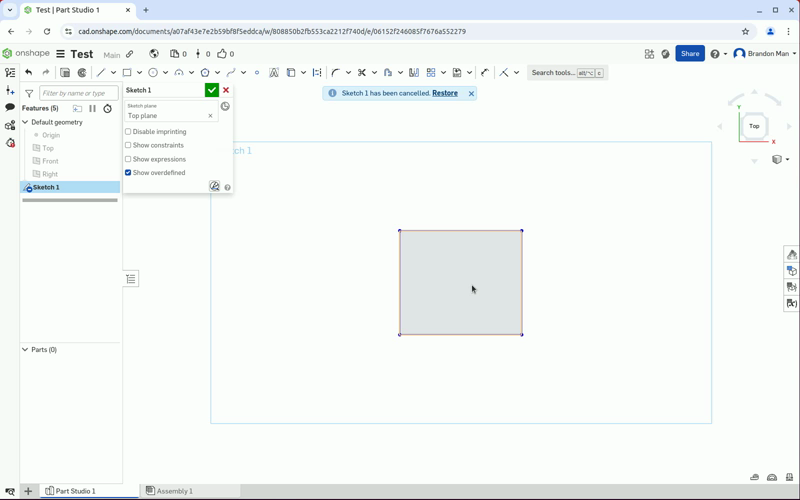
click(472, 284)
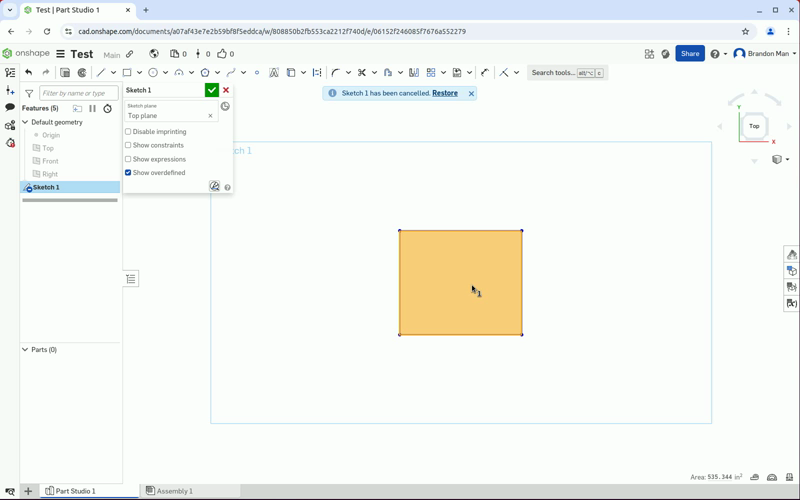
mouse_move(73, 352)
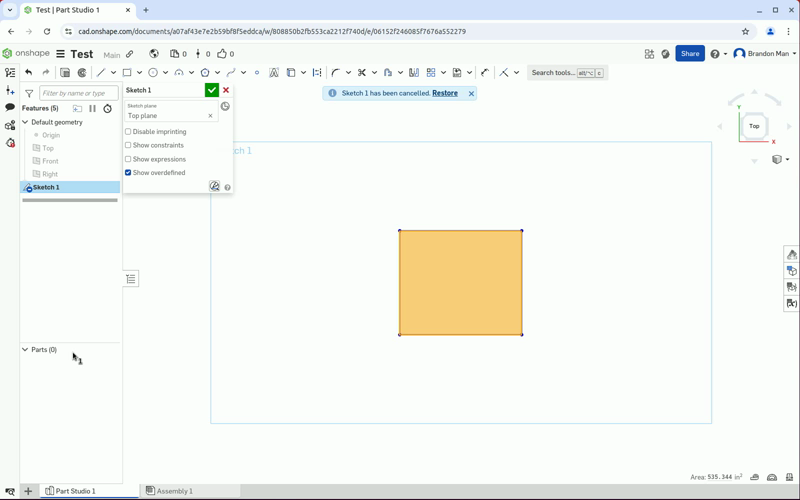
key(shift+y)
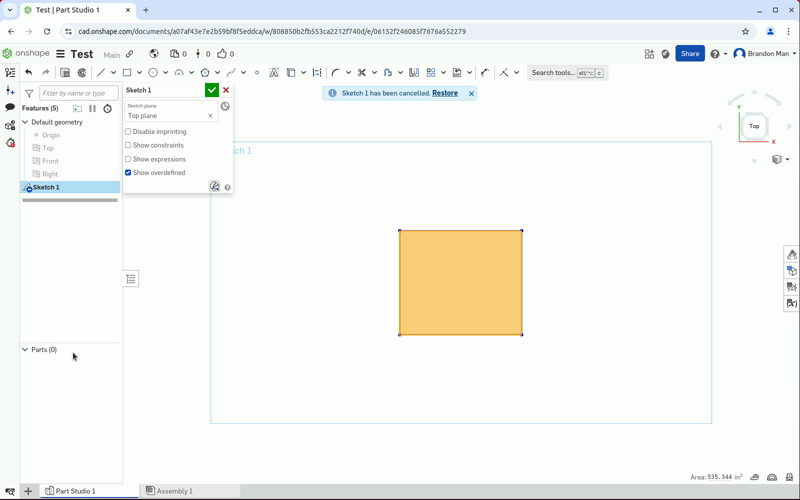
key(shift+e)
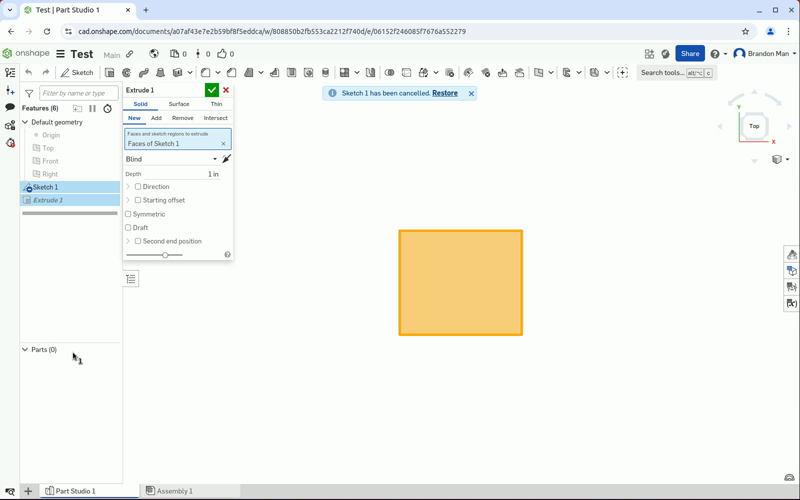
mouse_move(143, 106)
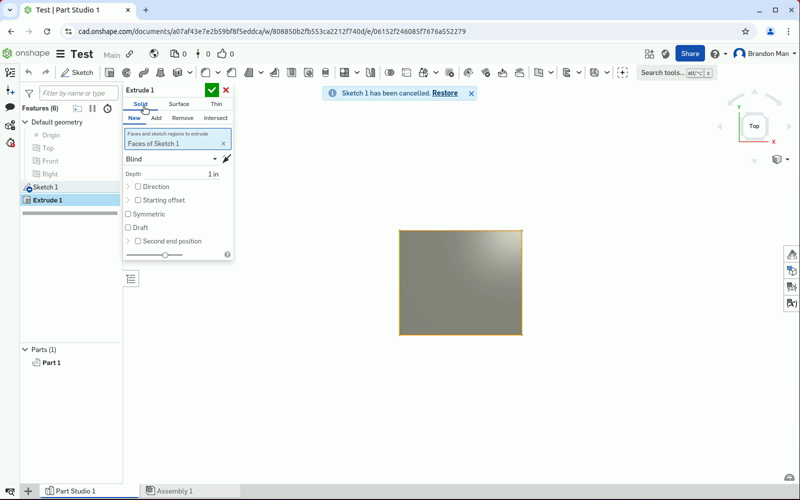
click(143, 106)
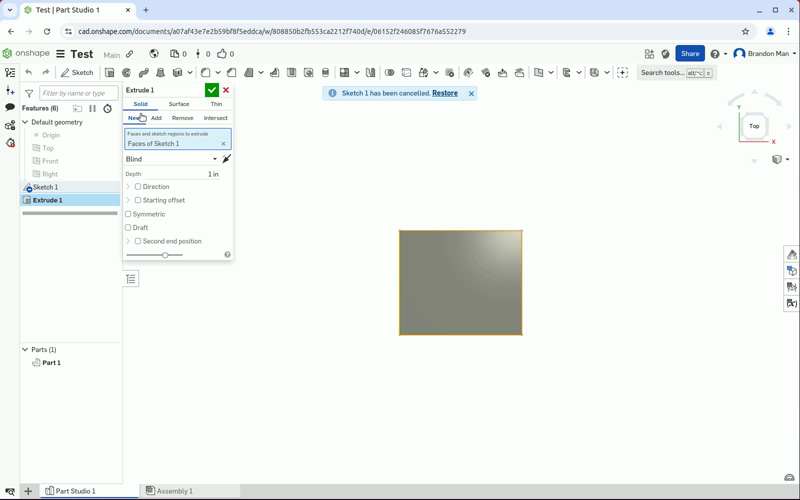
mouse_move(137, 120)
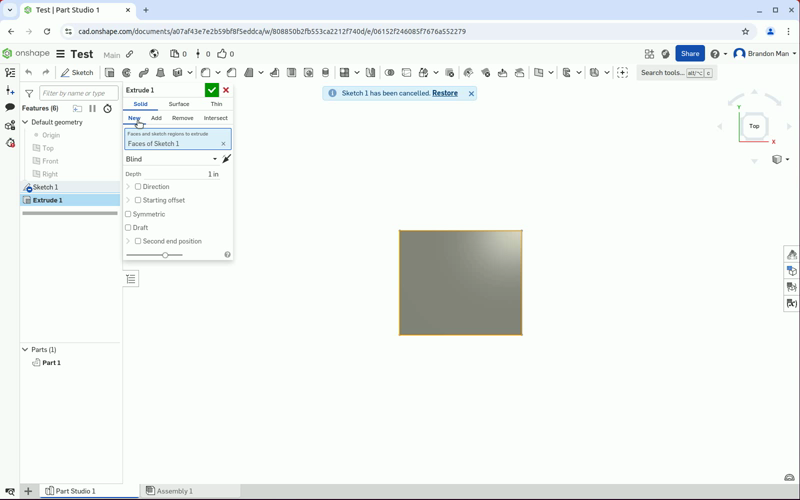
click(137, 120)
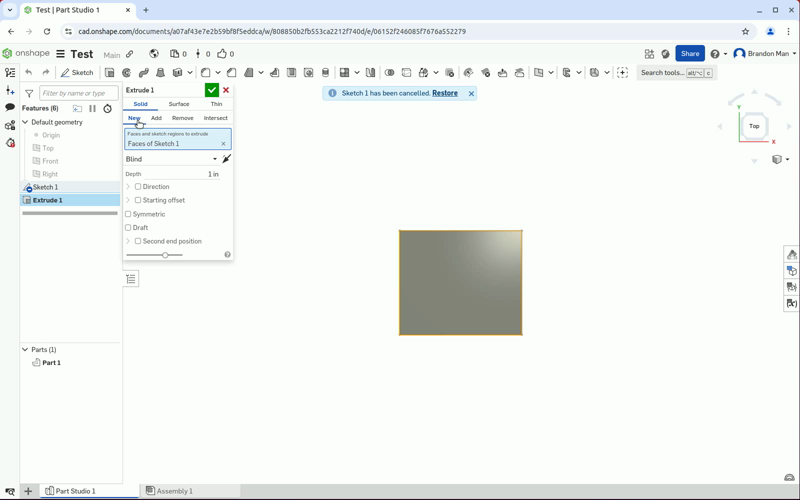
key(tab, 4)
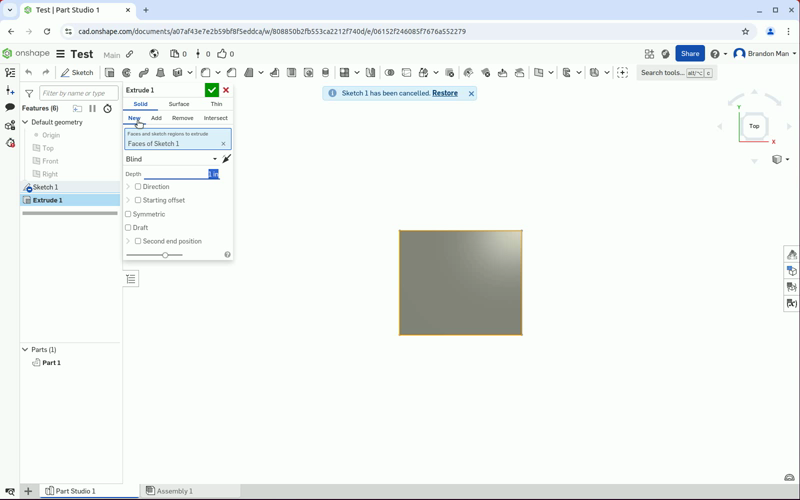
text(6.258)
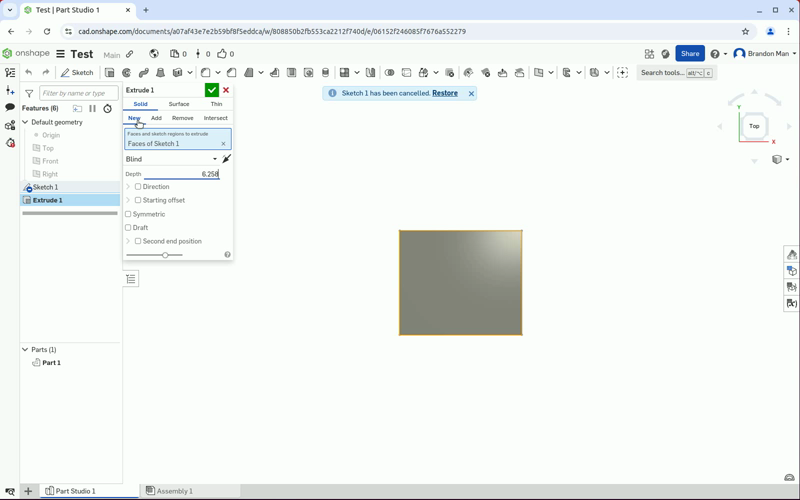
key(enter)
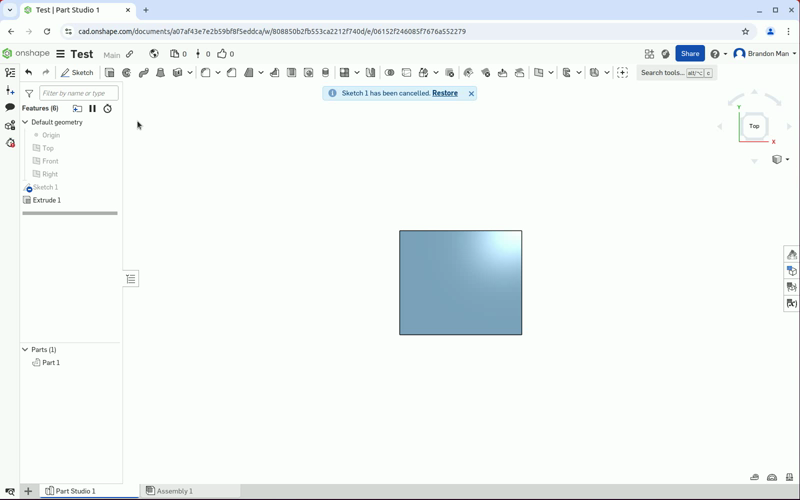
key(shift+h)
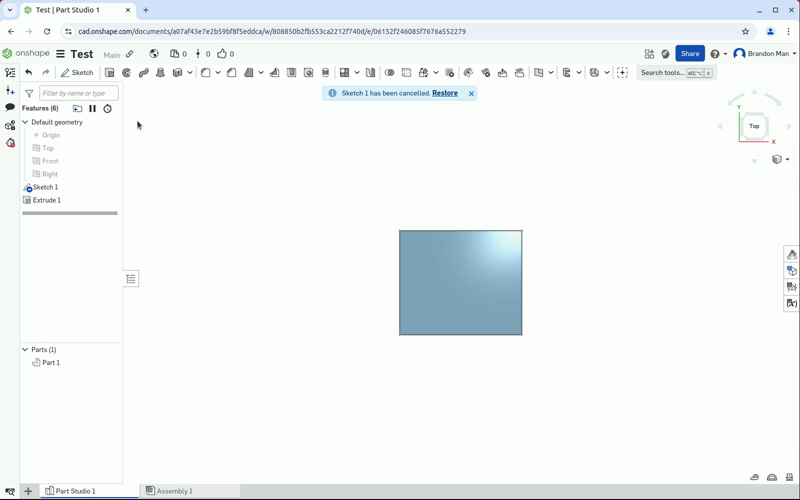
key(shift+h)
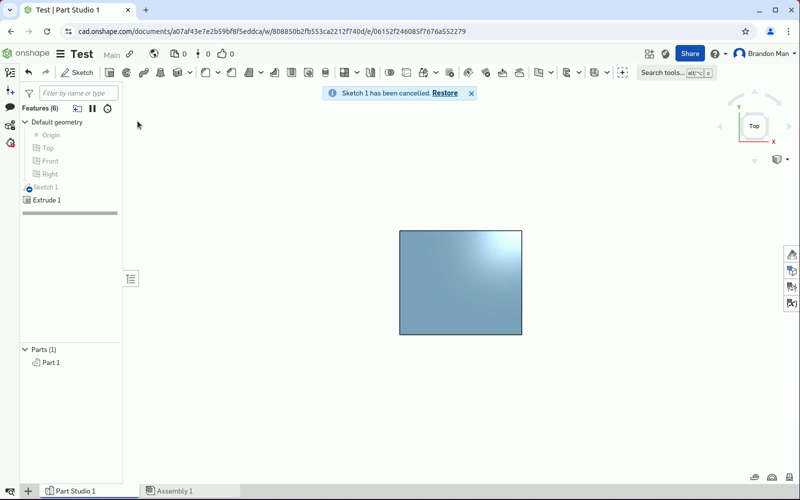
mouse_move(73, 189)
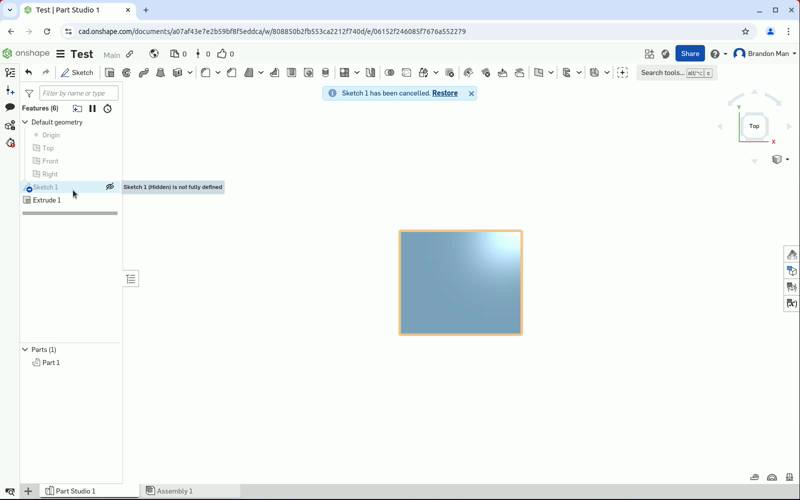
click(73, 189)
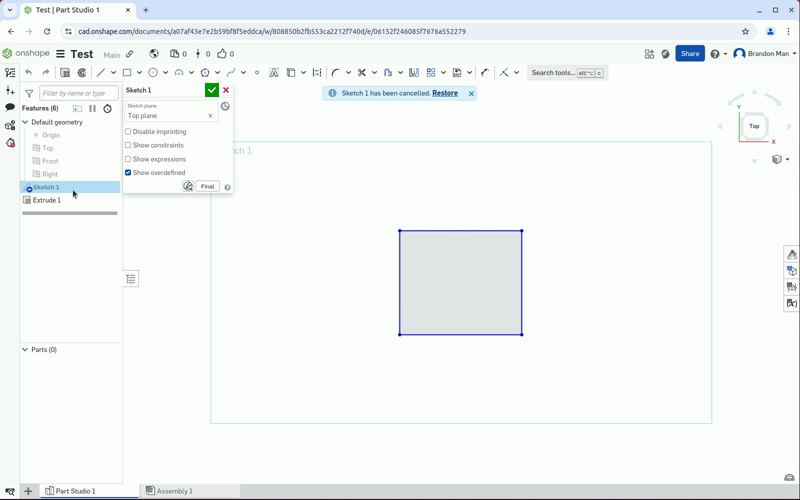
mouse_move(229, 92)
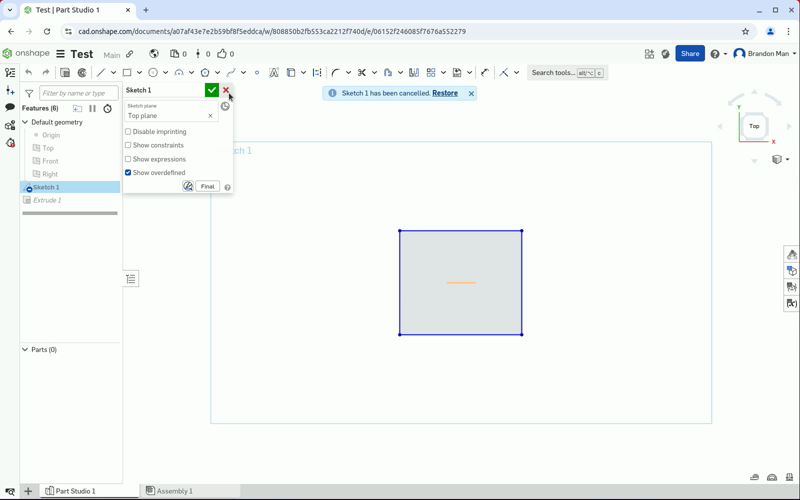
click(229, 92)
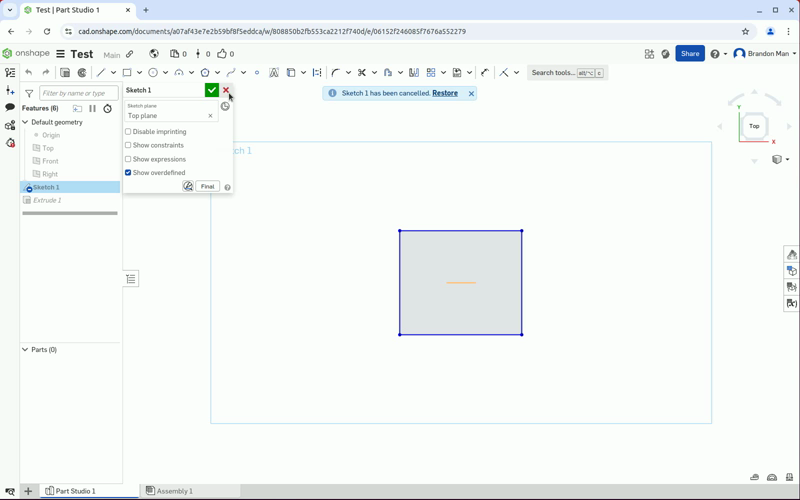
key(shift+s)
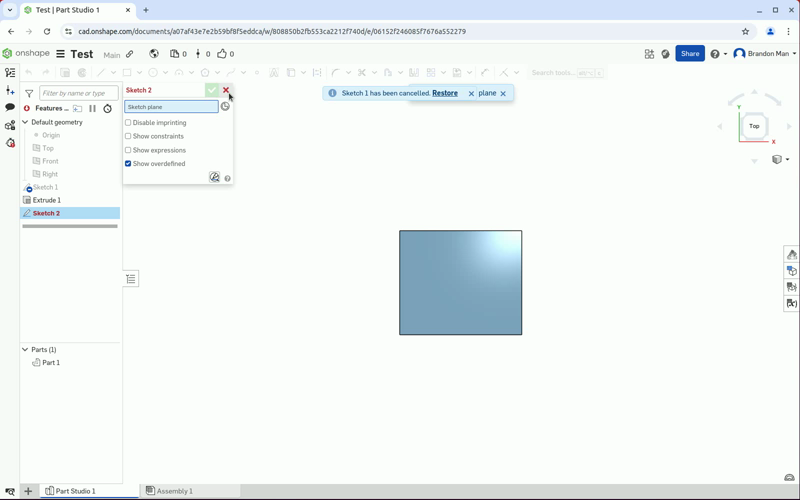
mouse_move(73, 150)
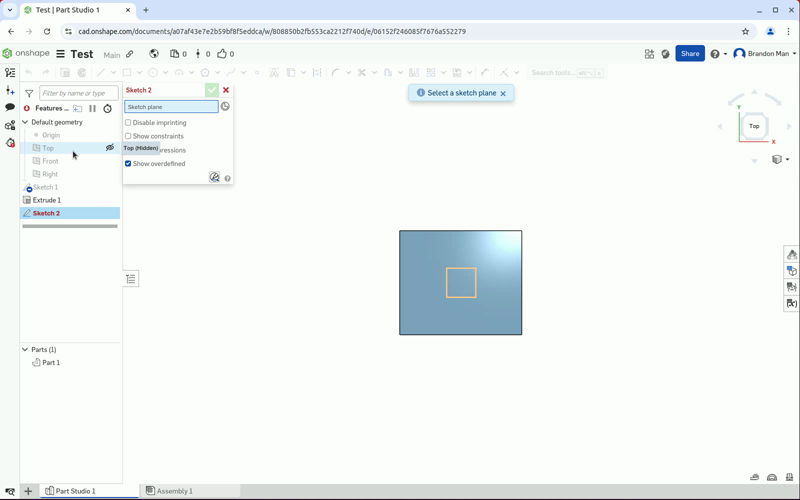
click(73, 150)
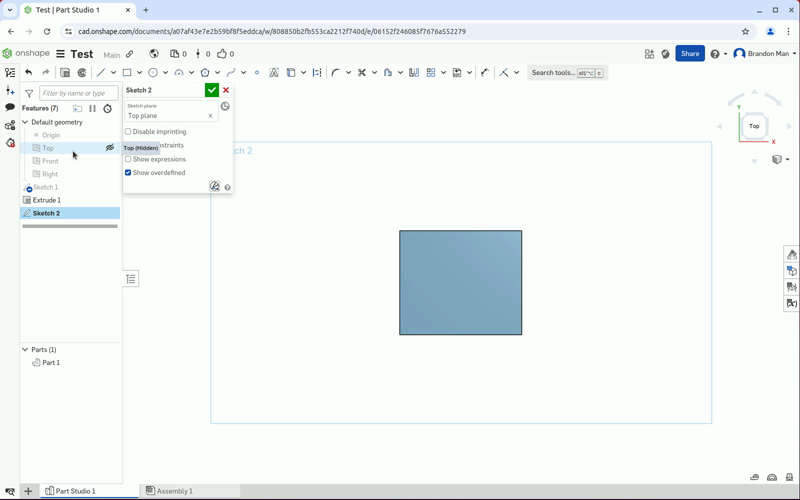
mouse_move(73, 352)
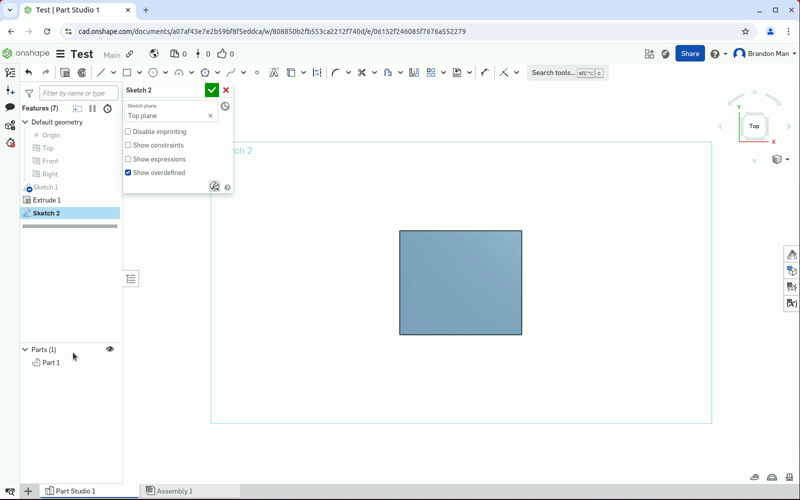
key(y)
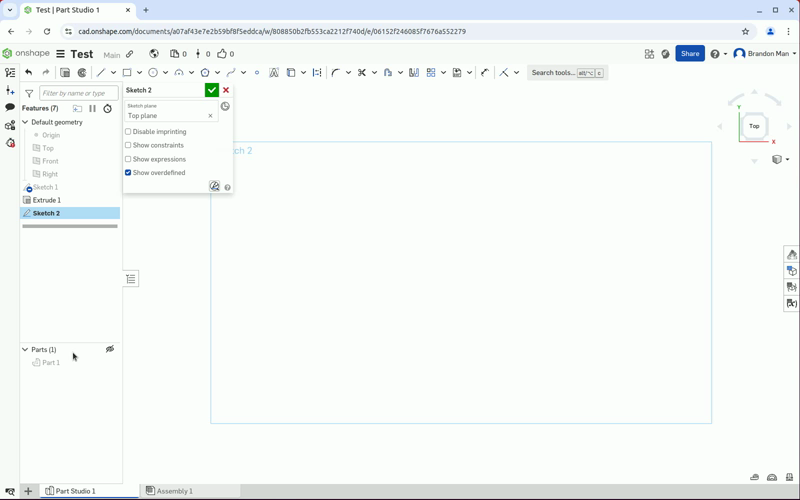
key(l)
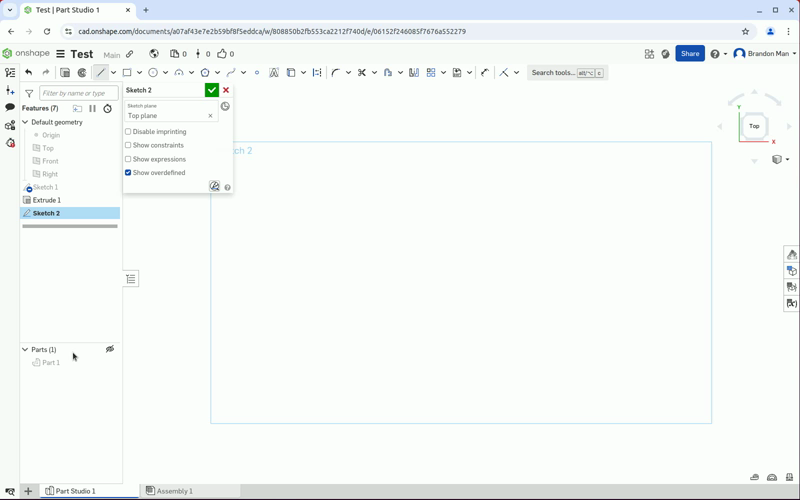
key_down(shift)
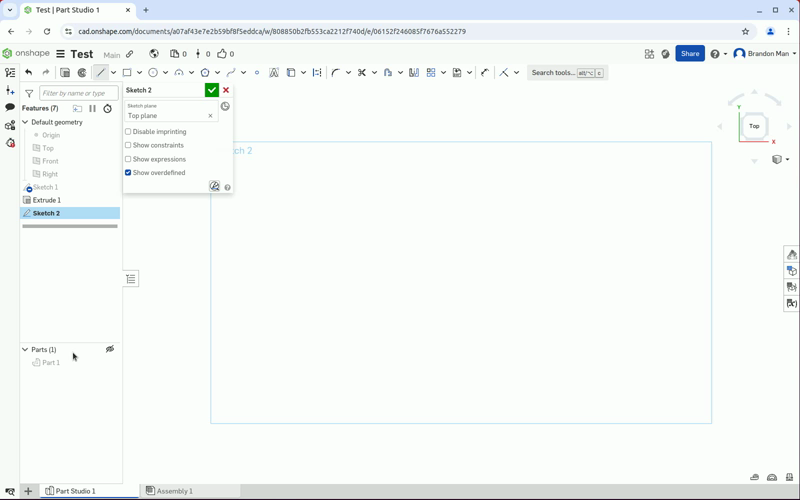
mouse_move(399, 231)
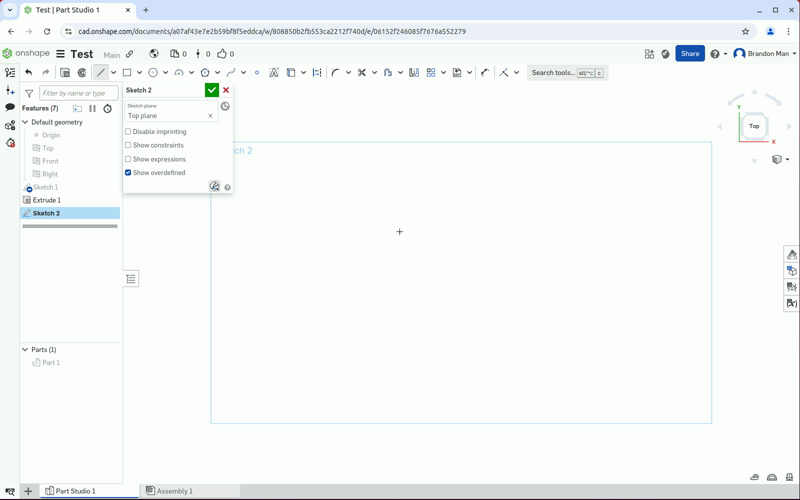
click(399, 231)
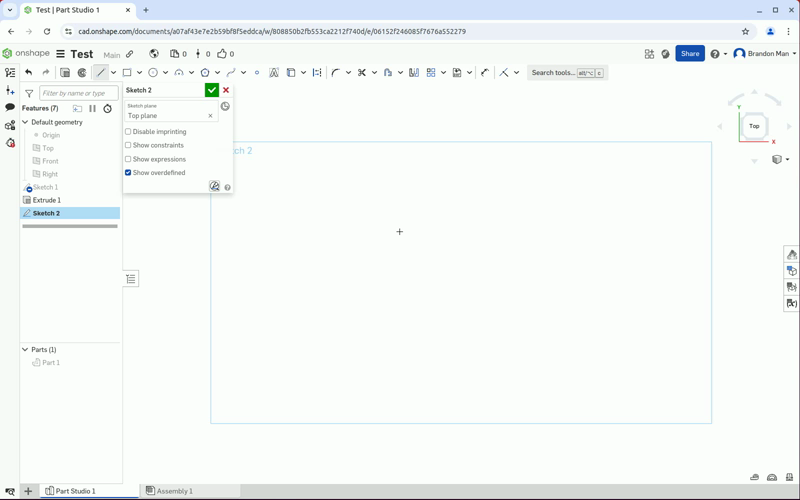
key_up(shift)
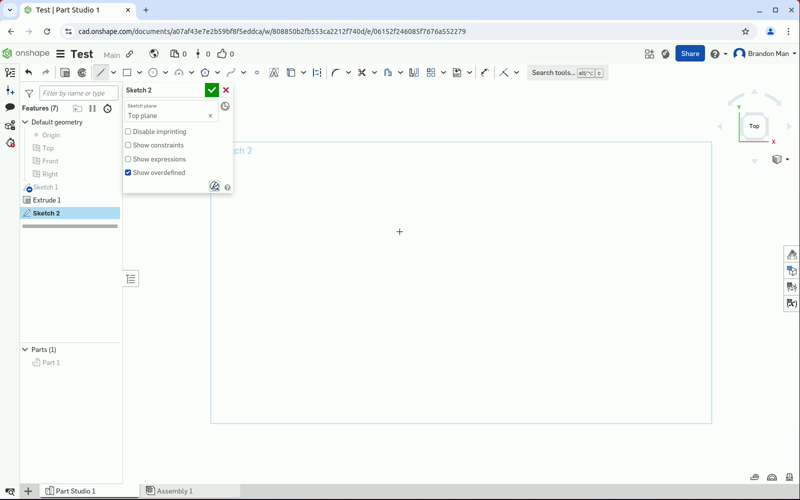
key_down(shift)
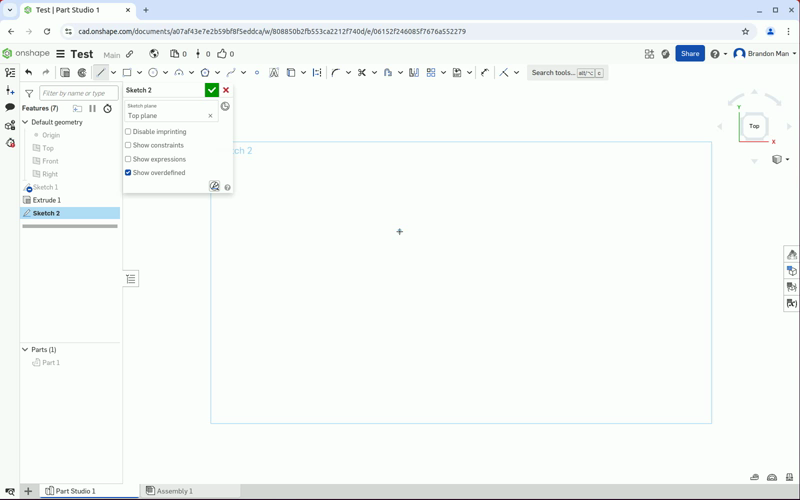
mouse_move(521, 231)
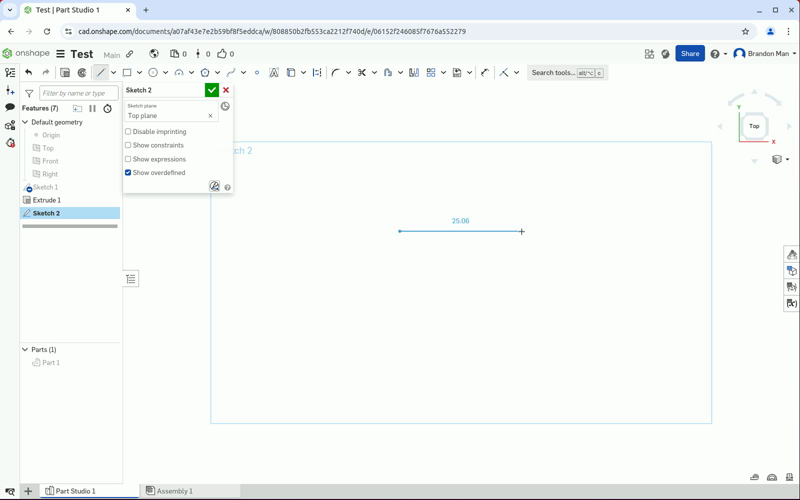
click(521, 231)
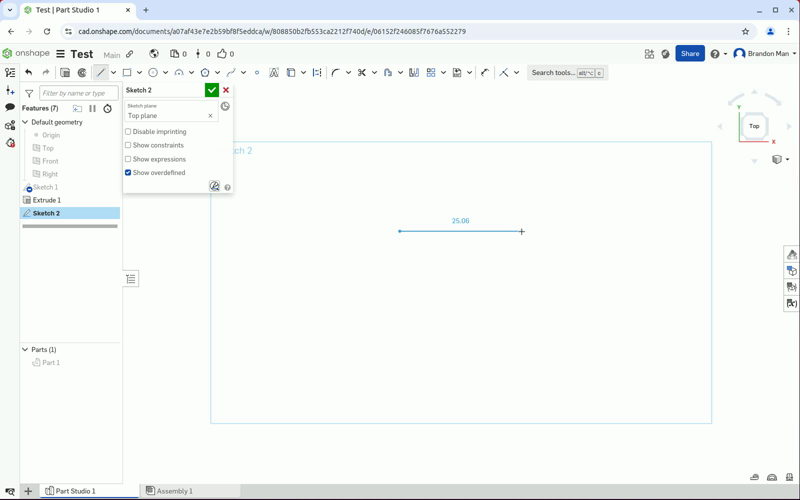
key_up(shift)
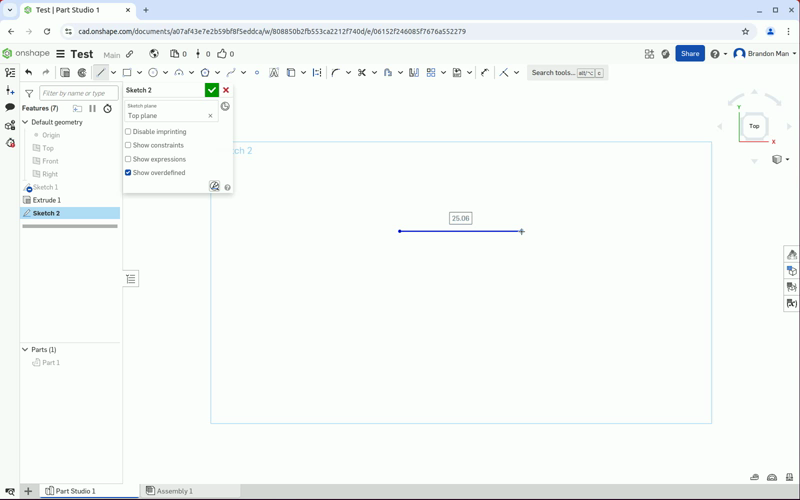
key(esc)
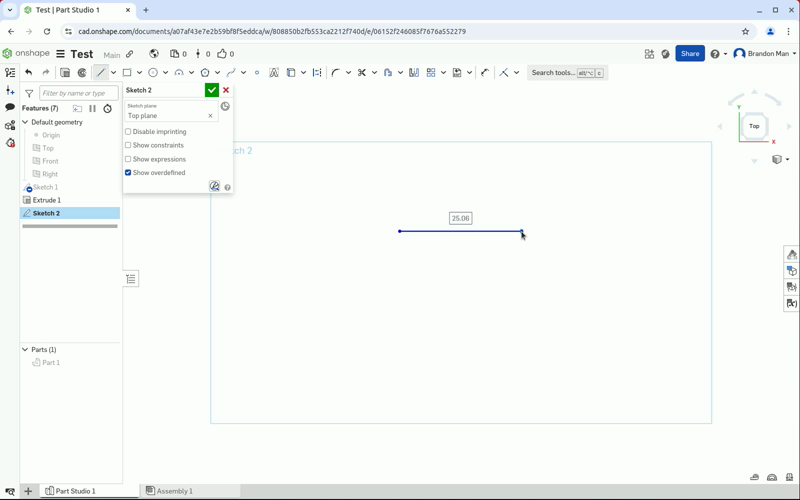
key(a)
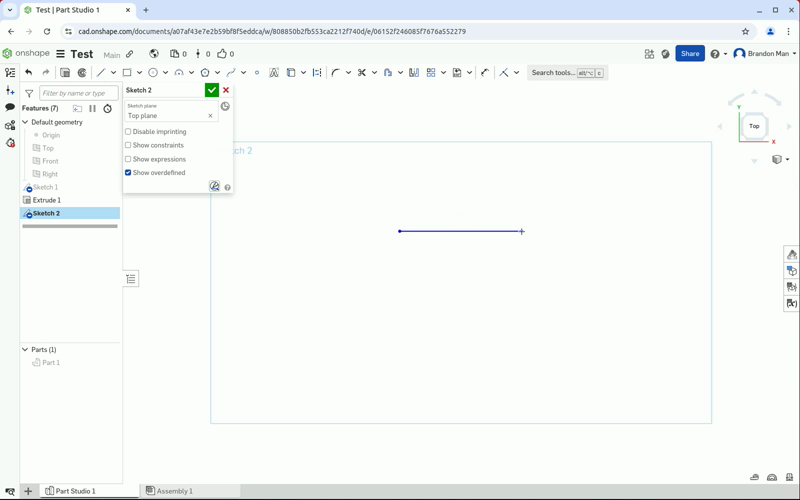
mouse_move(521, 231)
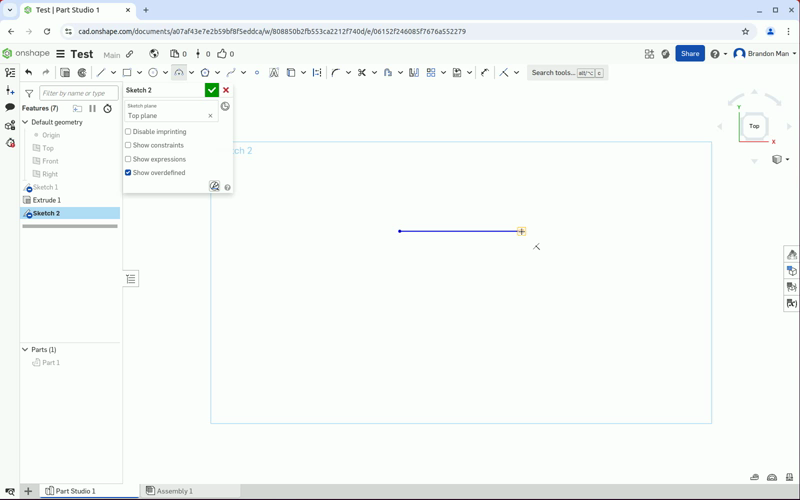
click(521, 231)
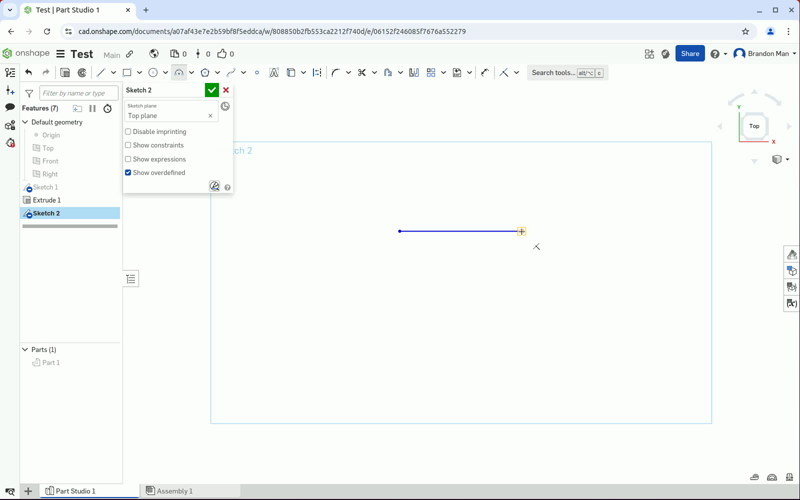
mouse_move(399, 231)
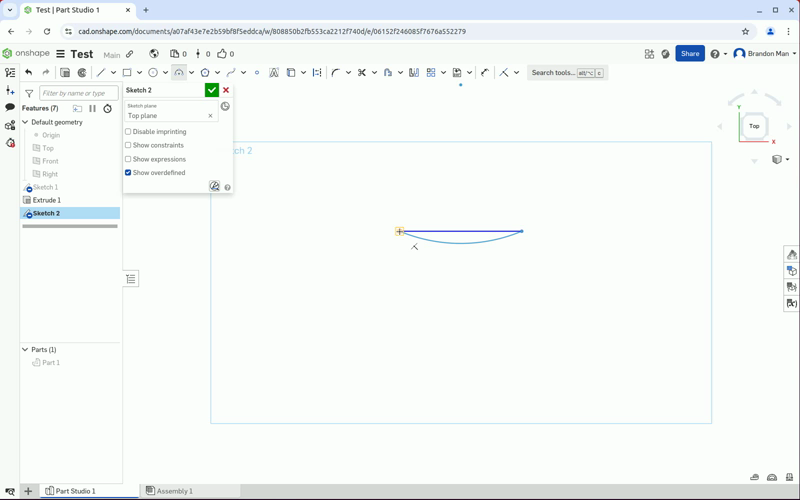
click(399, 231)
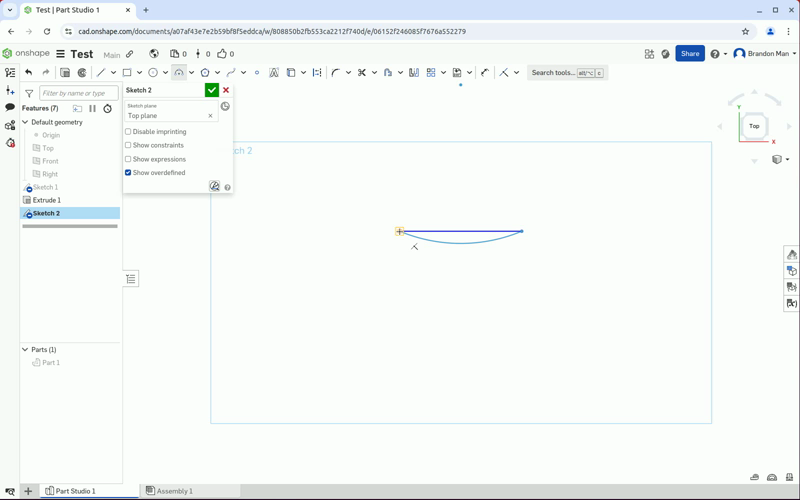
key_down(shift)
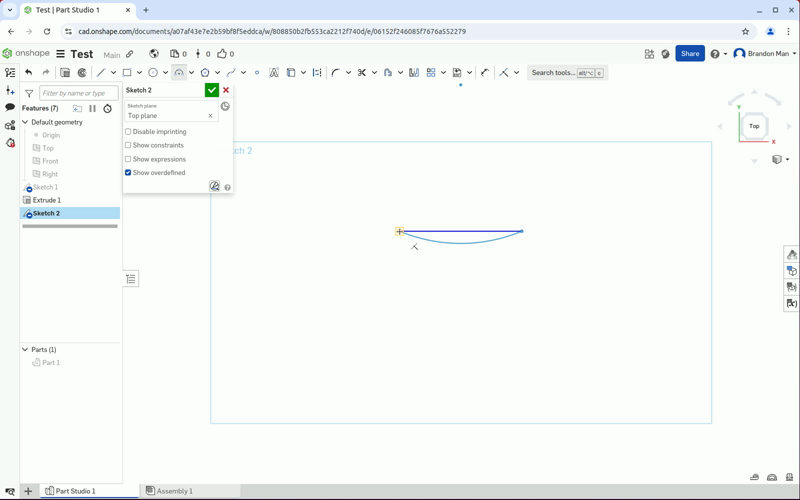
mouse_move(460, 170)
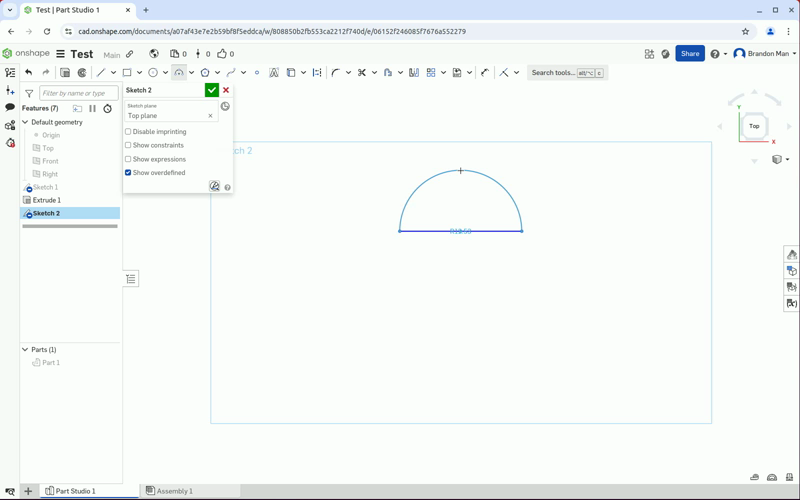
click(460, 170)
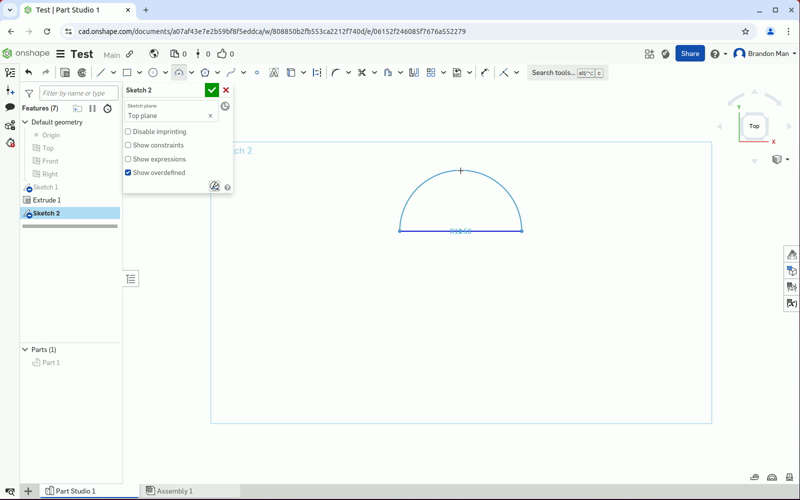
key_up(shift)
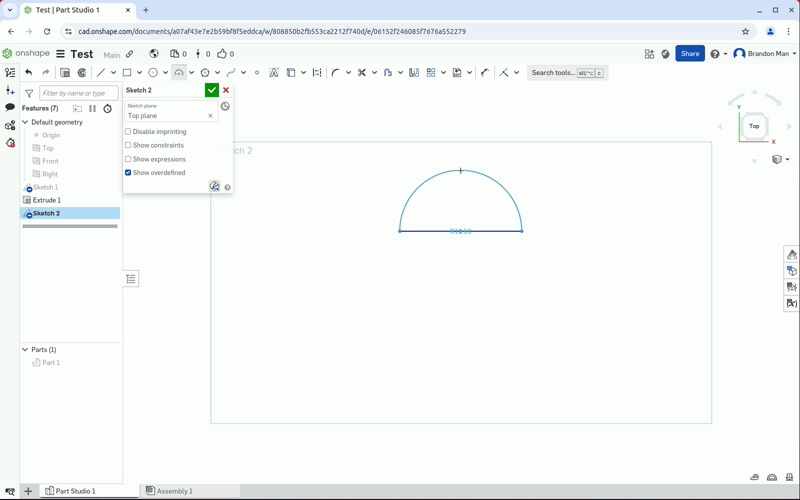
key(esc)
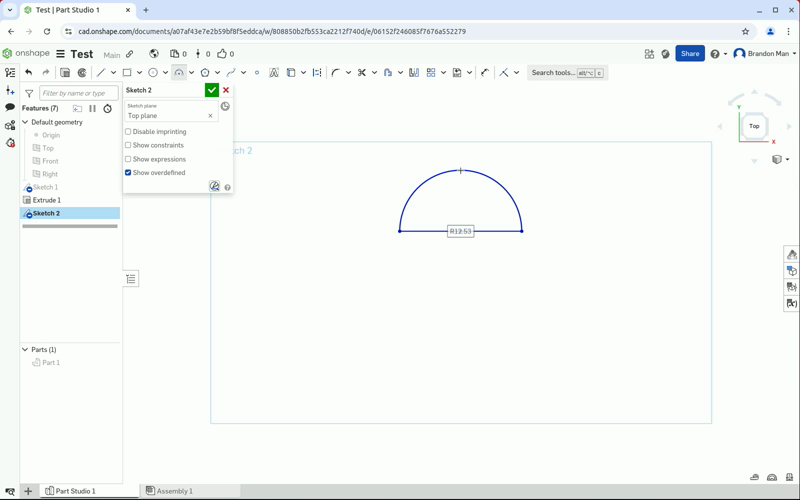
mouse_move(455, 175)
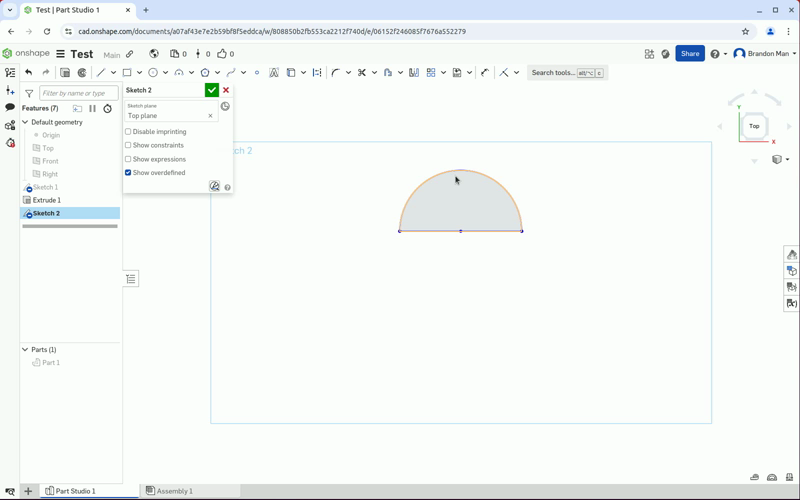
scroll(6)
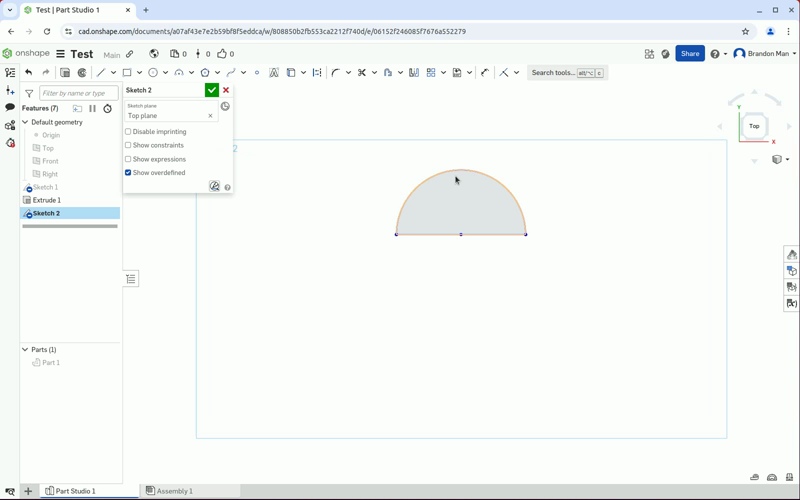
scroll(6)
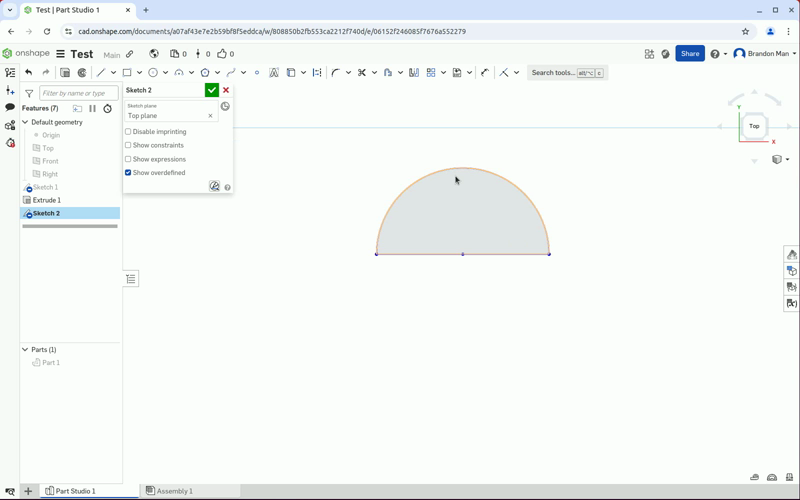
scroll(6)
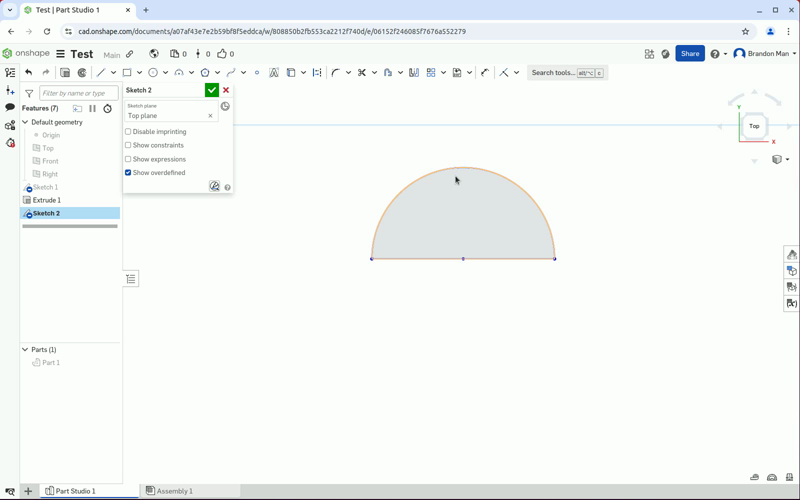
scroll(6)
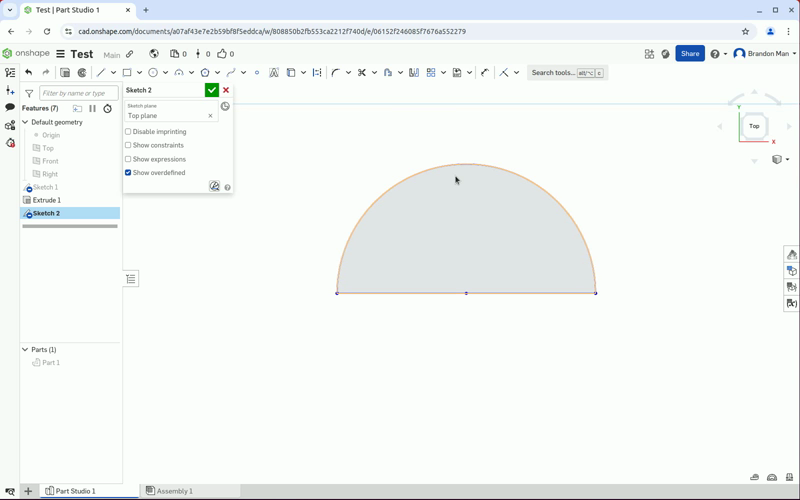
scroll(6)
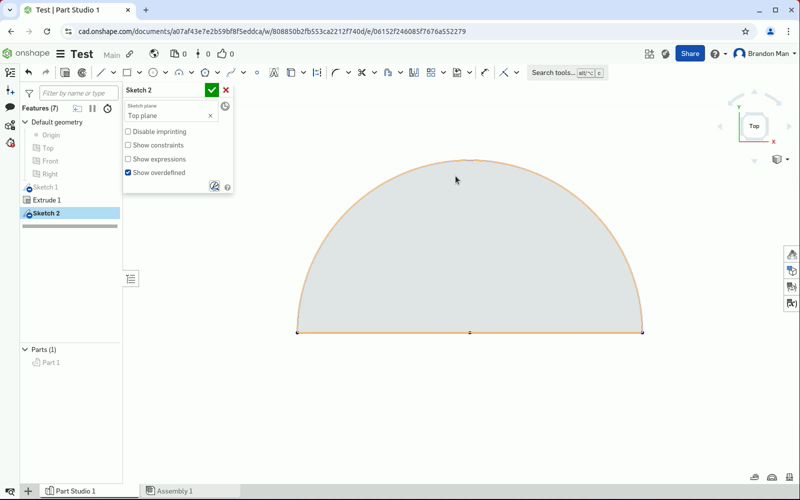
scroll(6)
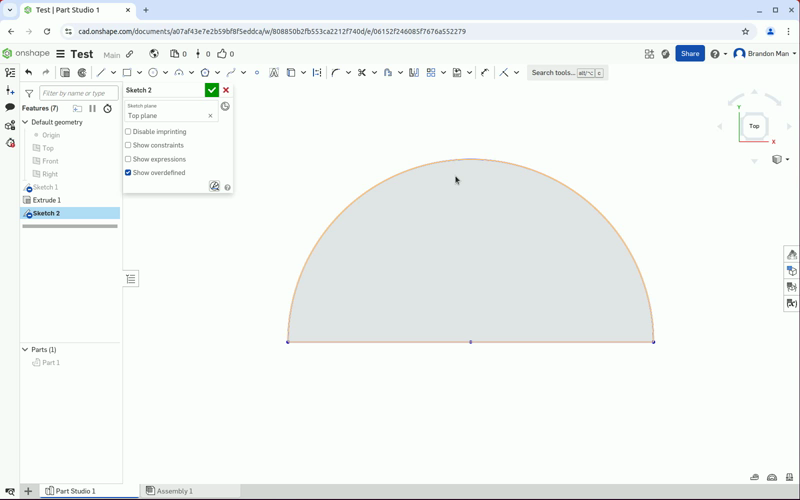
scroll(6)
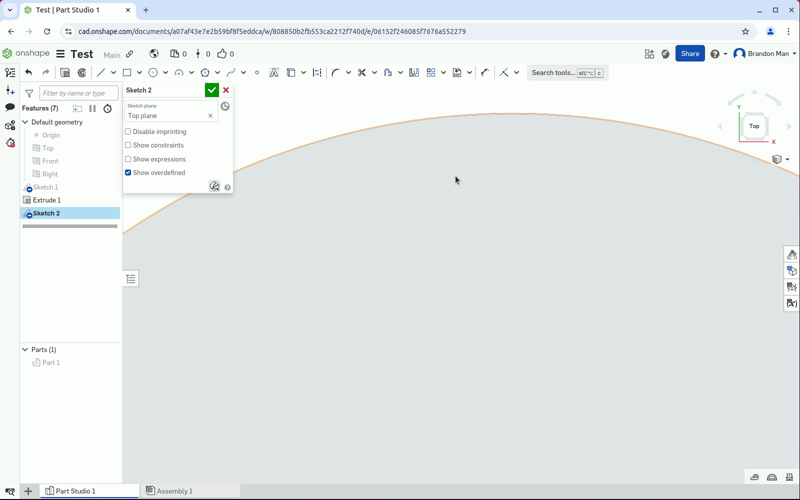
click(455, 175)
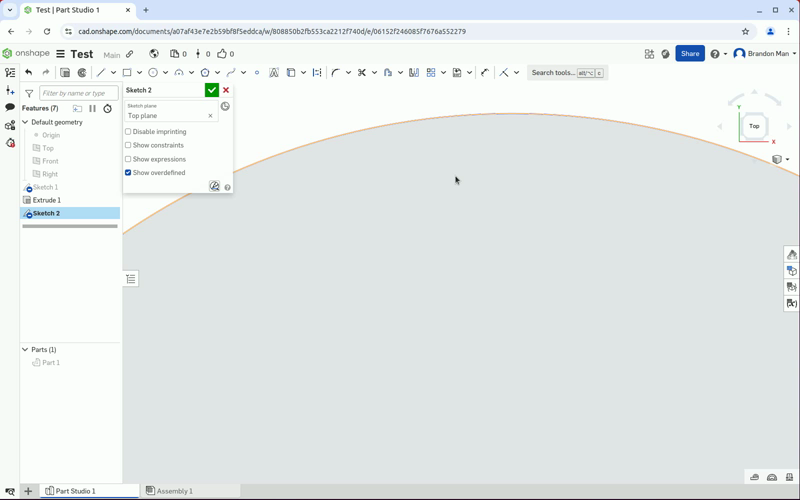
scroll(-6)
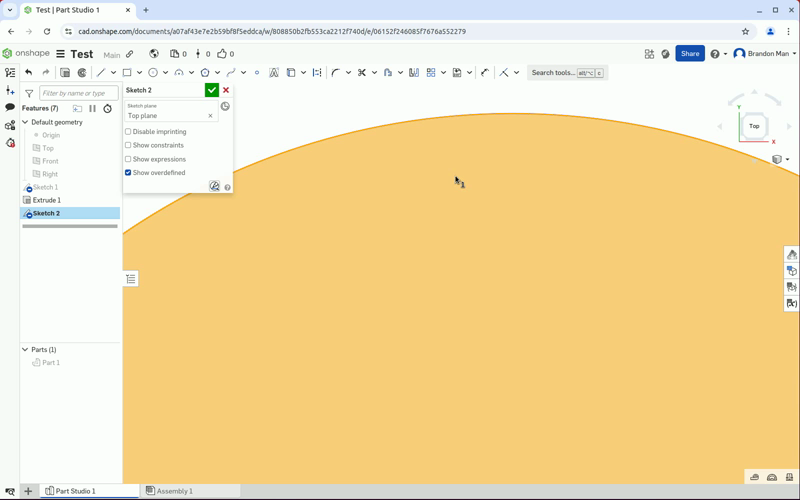
scroll(-6)
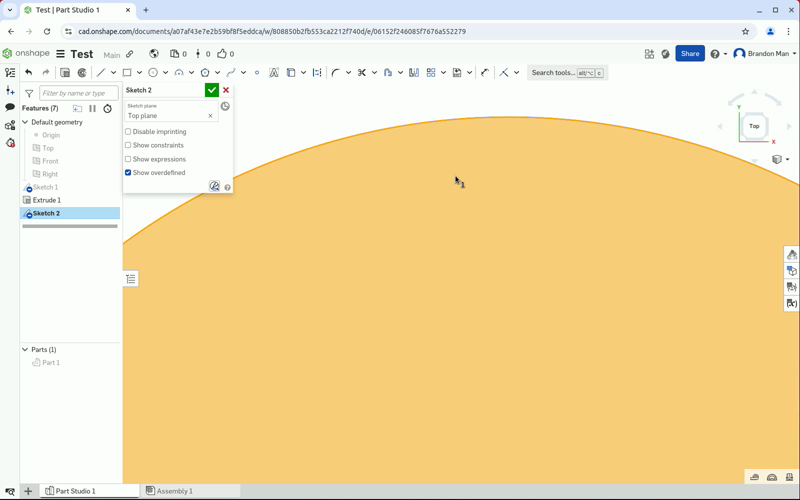
scroll(-6)
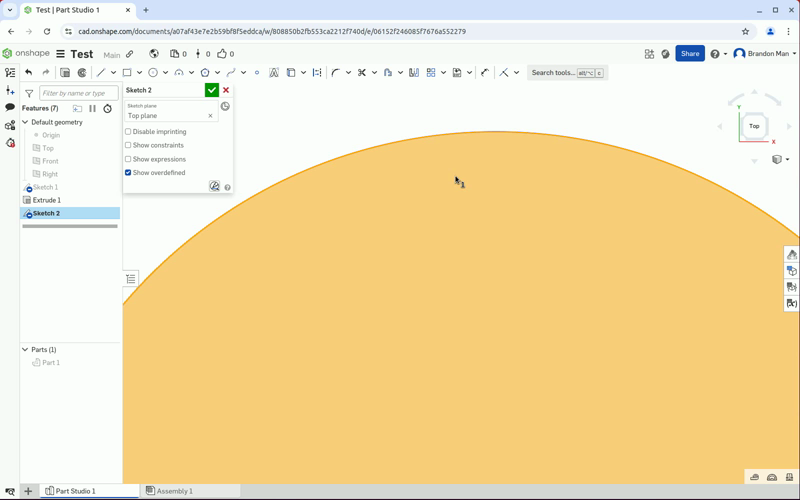
scroll(-6)
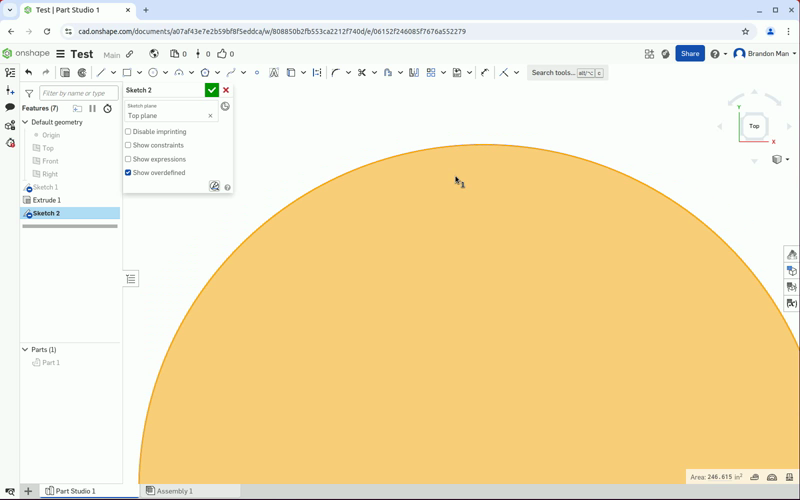
scroll(-6)
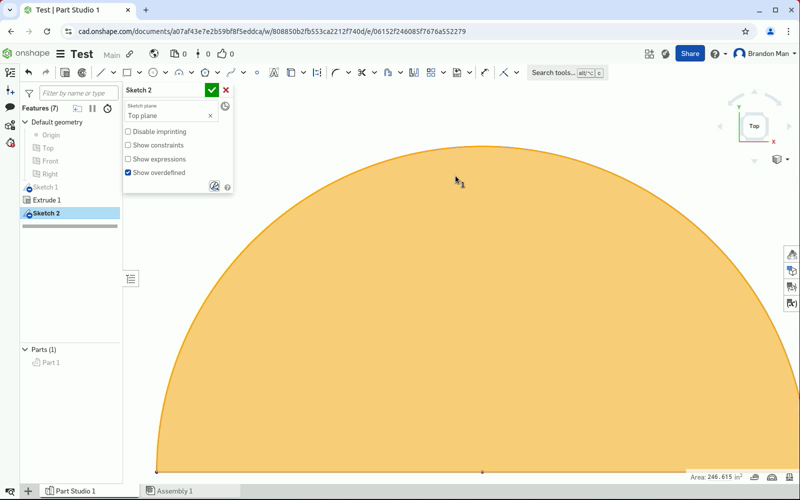
scroll(-6)
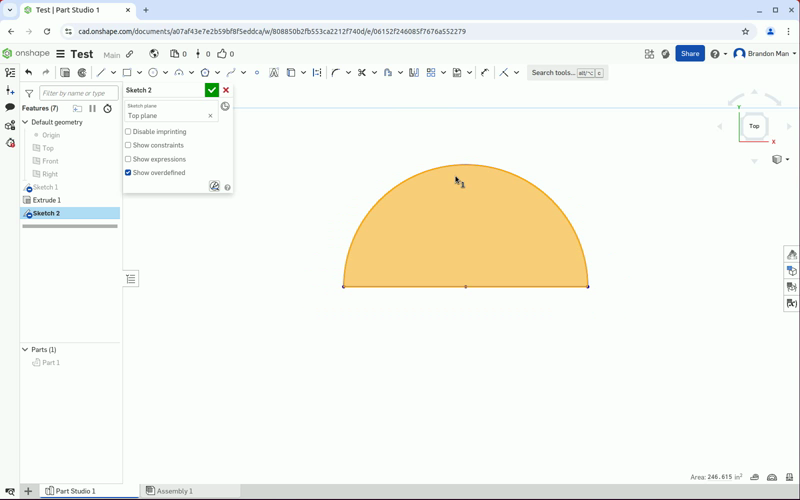
scroll(-6)
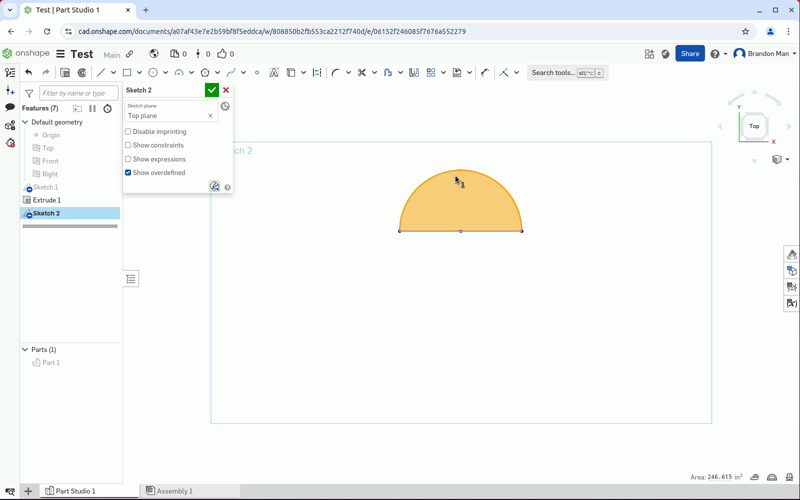
mouse_move(73, 352)
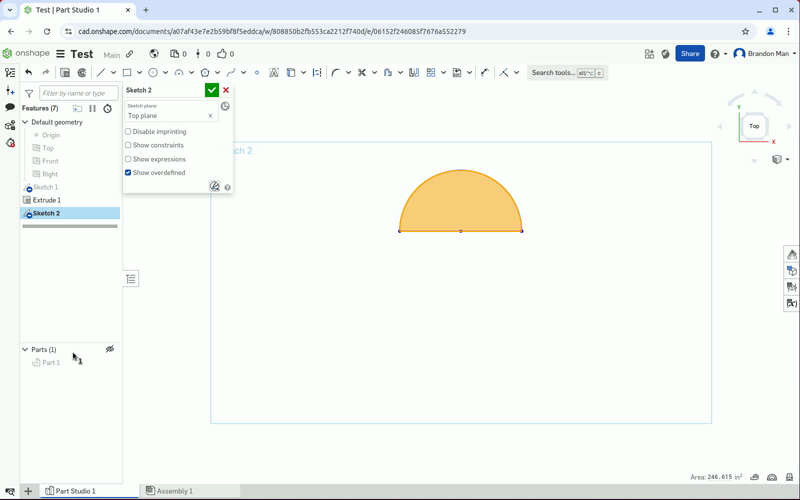
key(shift+y)
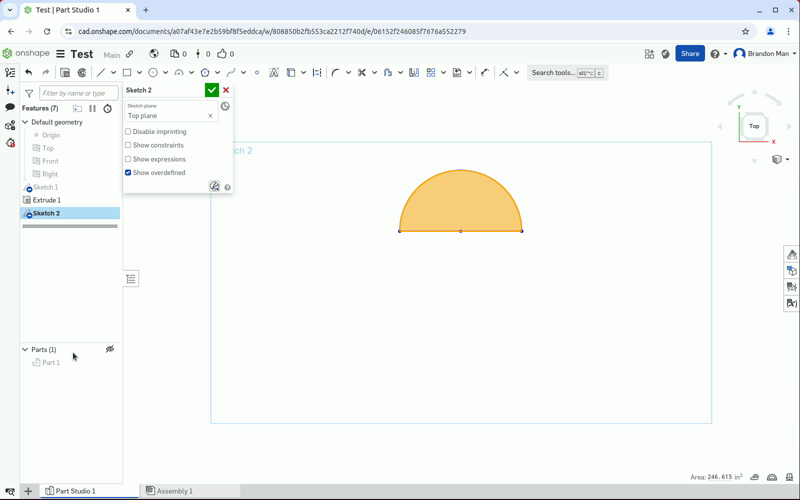
key(shift+e)
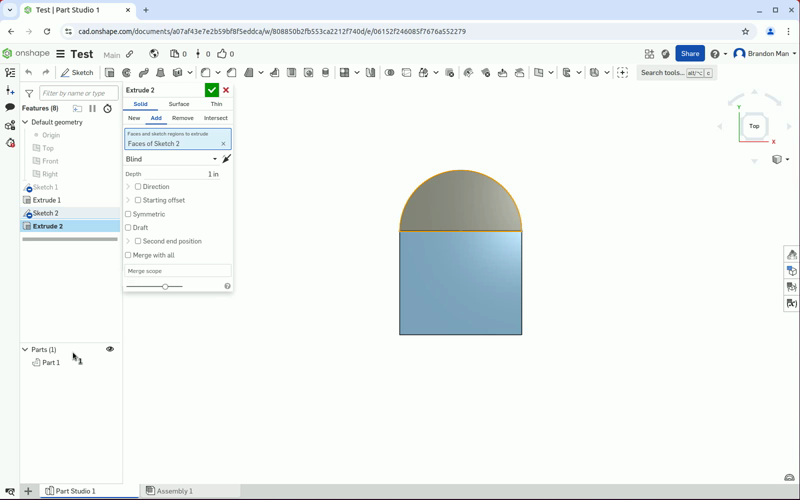
mouse_move(143, 106)
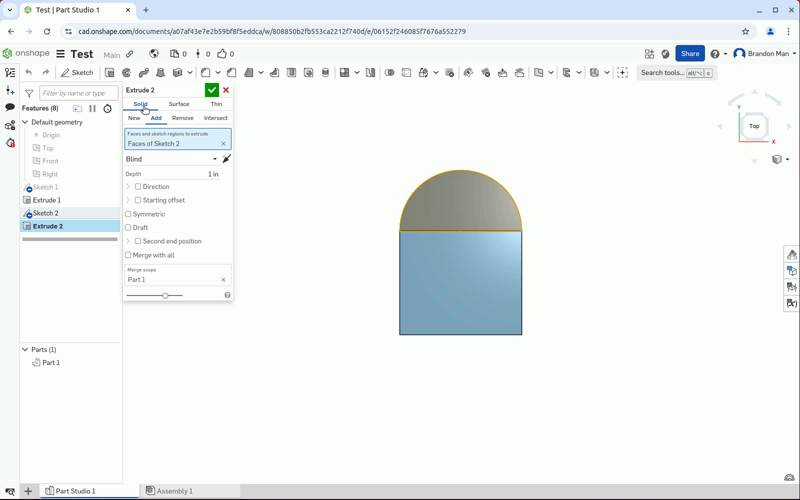
click(143, 106)
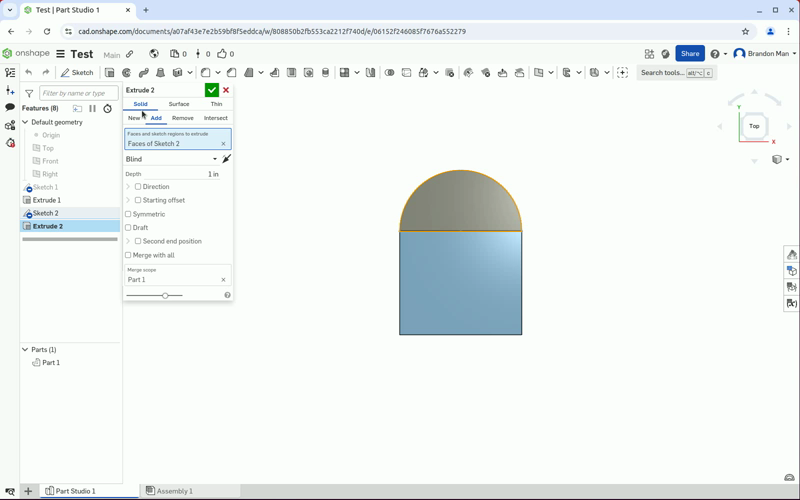
mouse_move(137, 120)
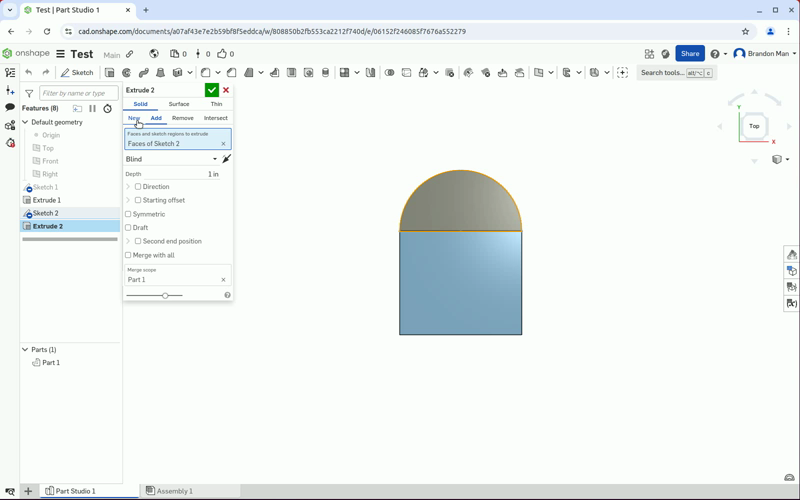
click(137, 120)
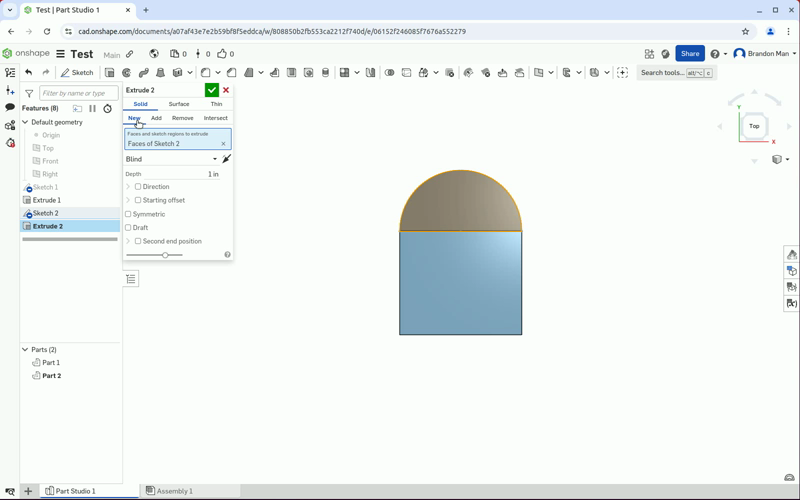
key(tab, 4)
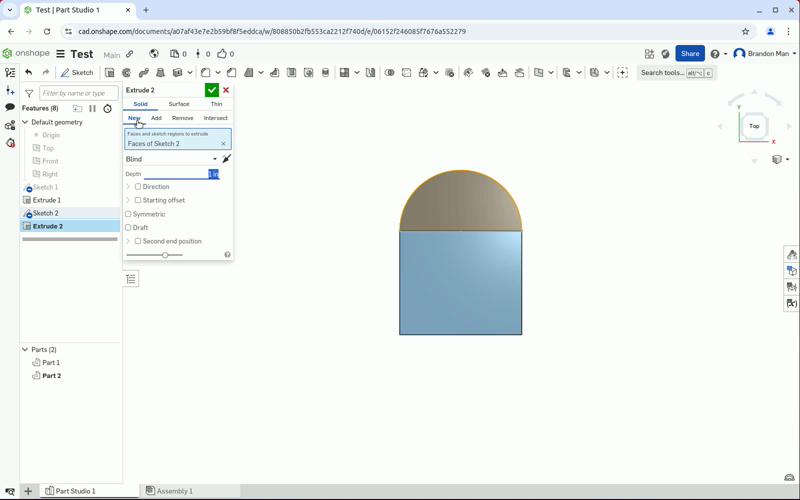
text(6.258)
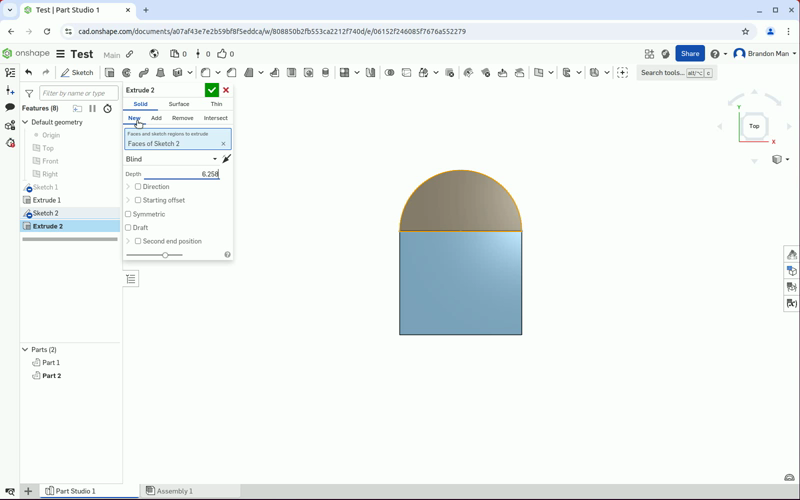
key(enter)
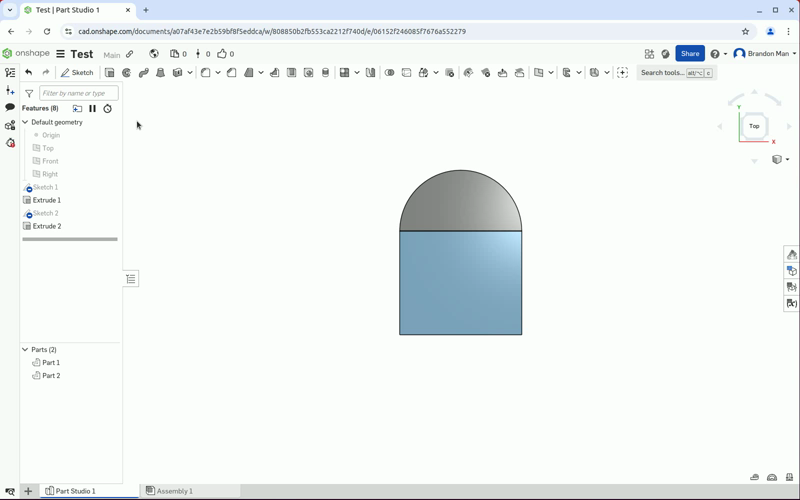
key(shift+h)
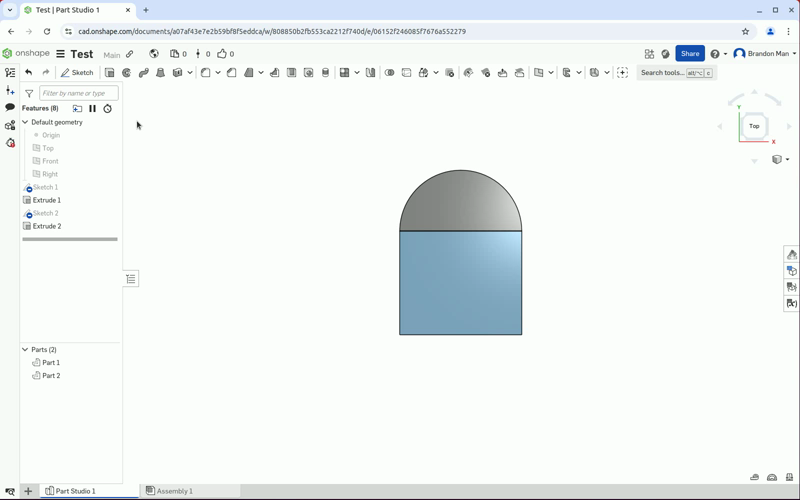
key(shift+h)
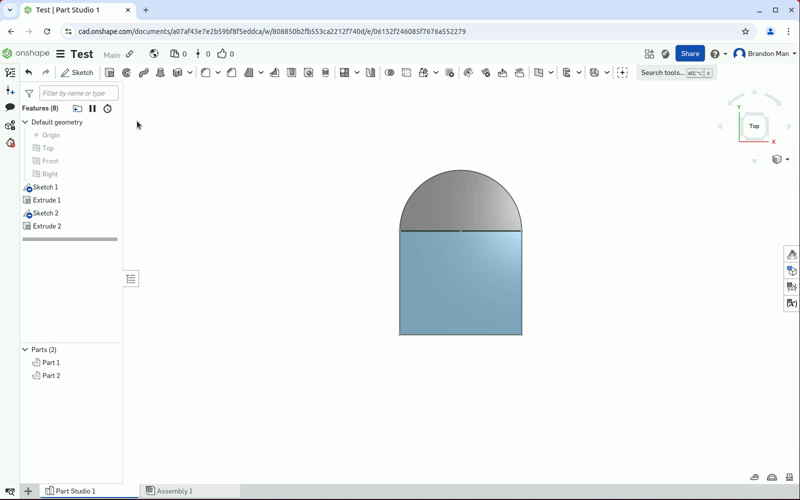
key(shift+7)
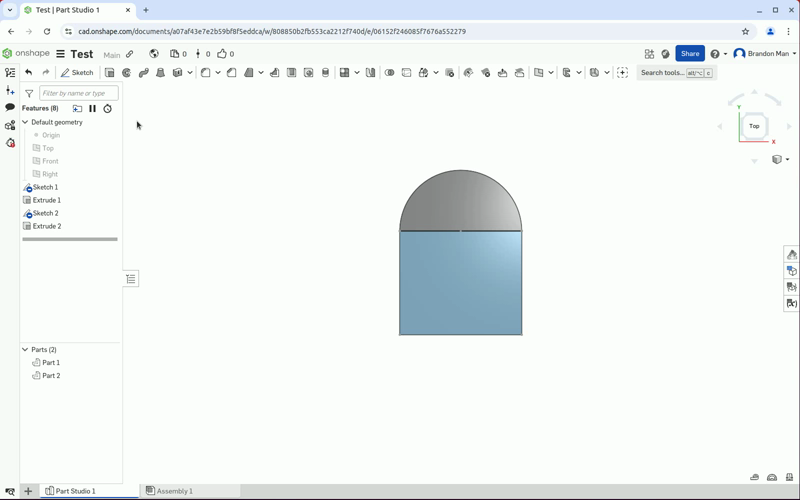
key(up, 3)
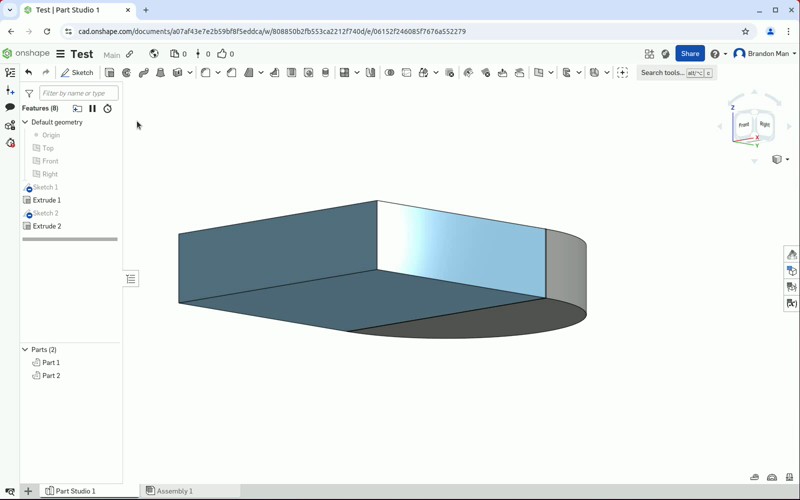
key(left, 3)
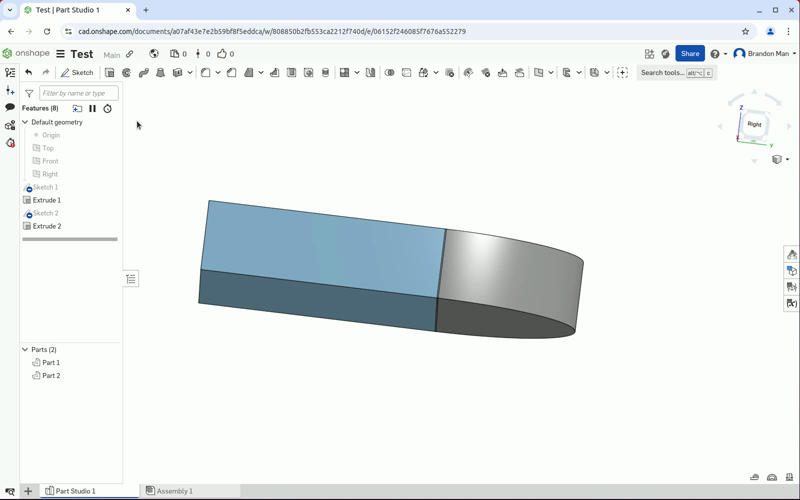
key(right, 3)
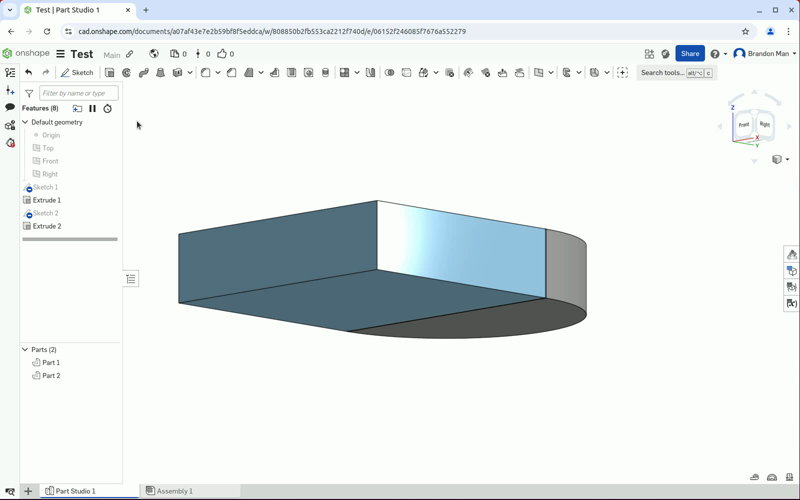
key(down, 3)
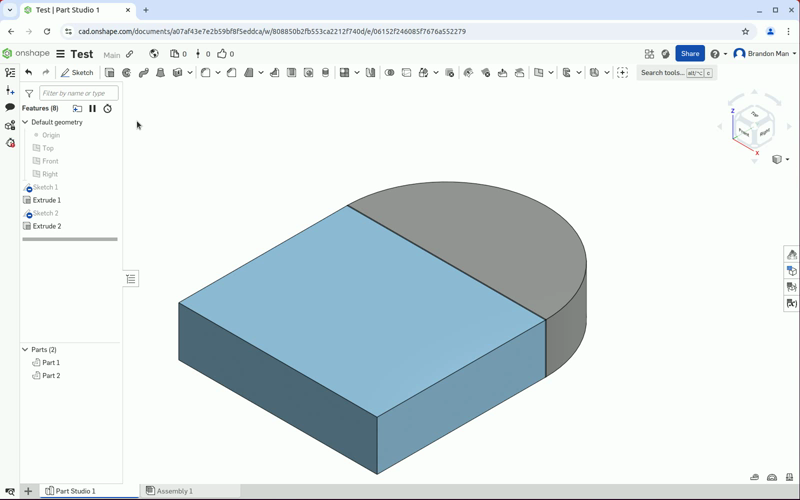
mouse_move(73, 189)
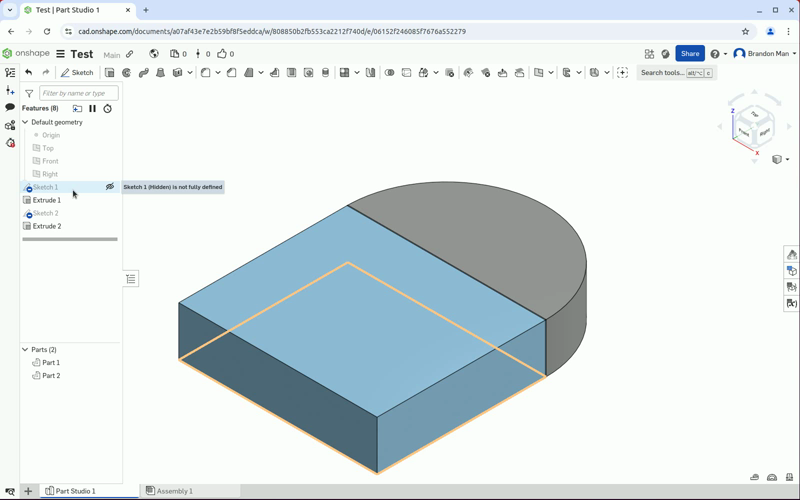
click(73, 189)